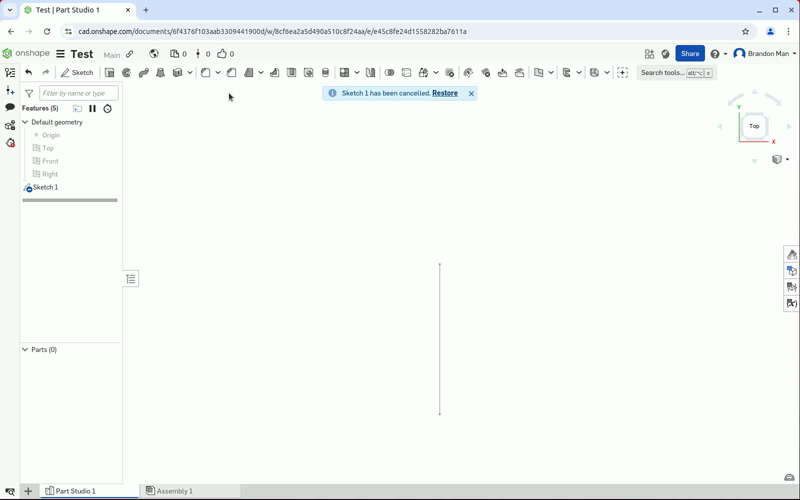
key(shift+h)
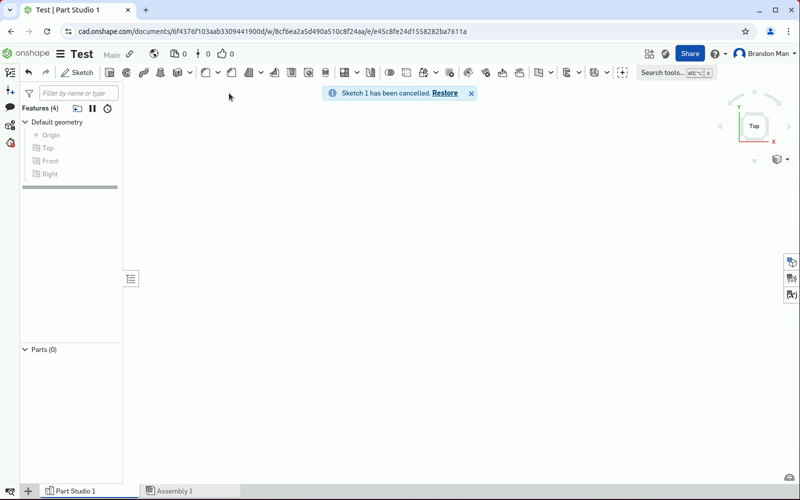
mouse_move(73, 352)
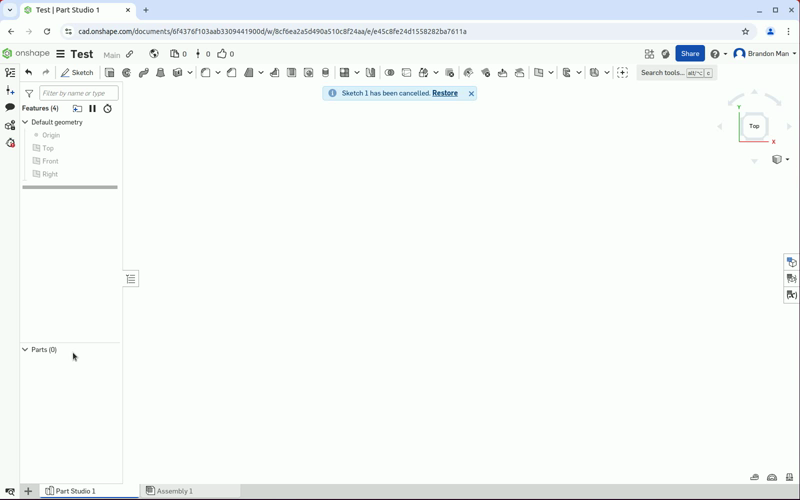
key(y)
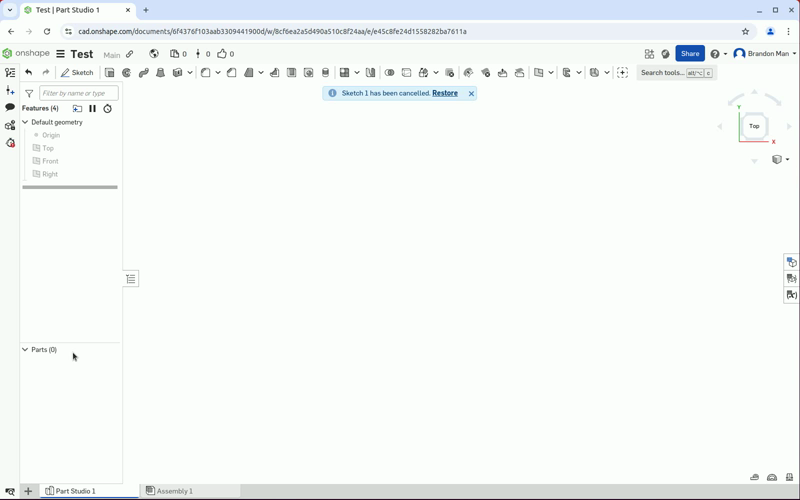
key(shift+p)
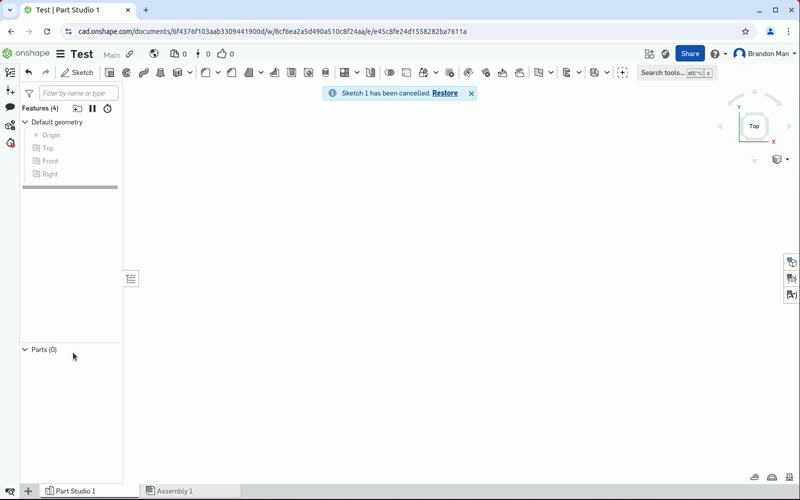
key(space)
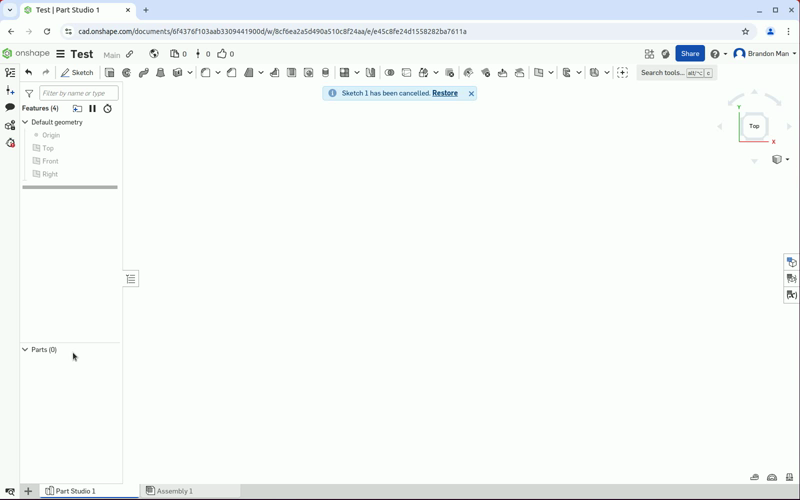
key_down(shift)
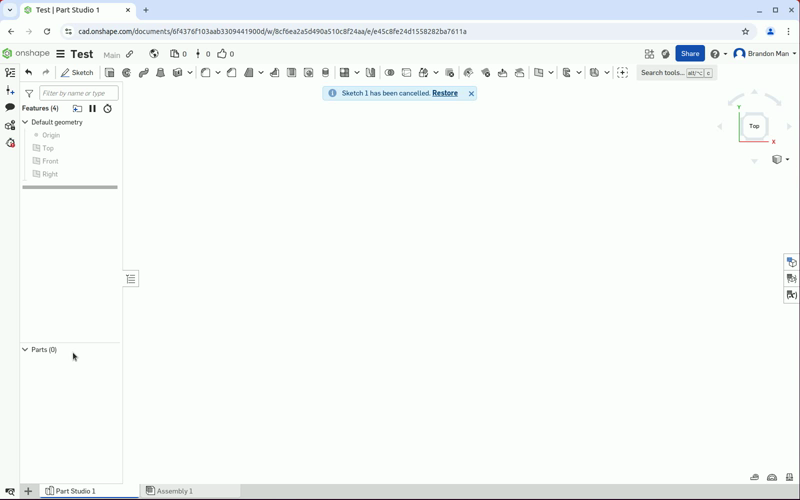
key(up)
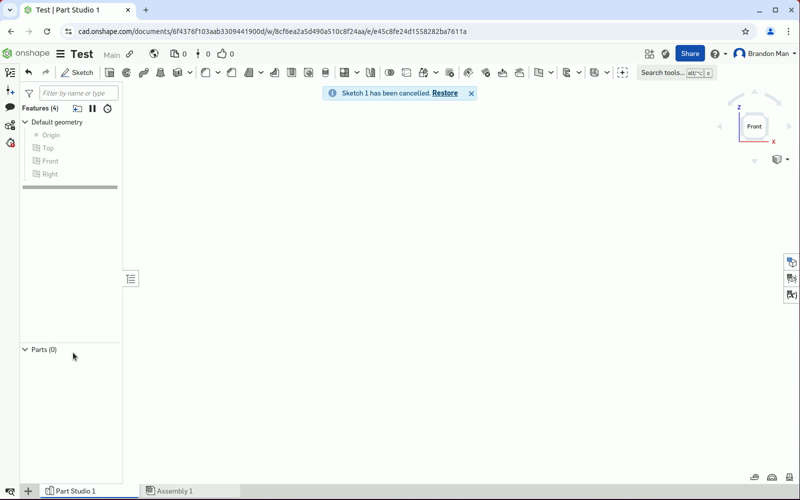
key_up(shift)
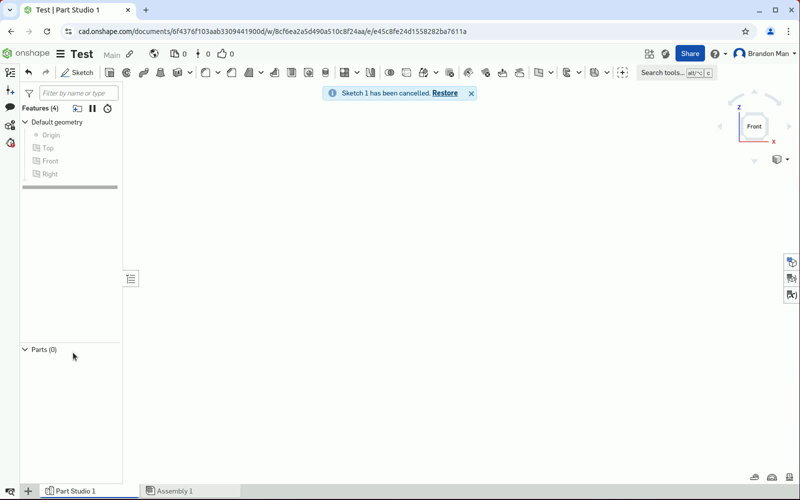
key(space)
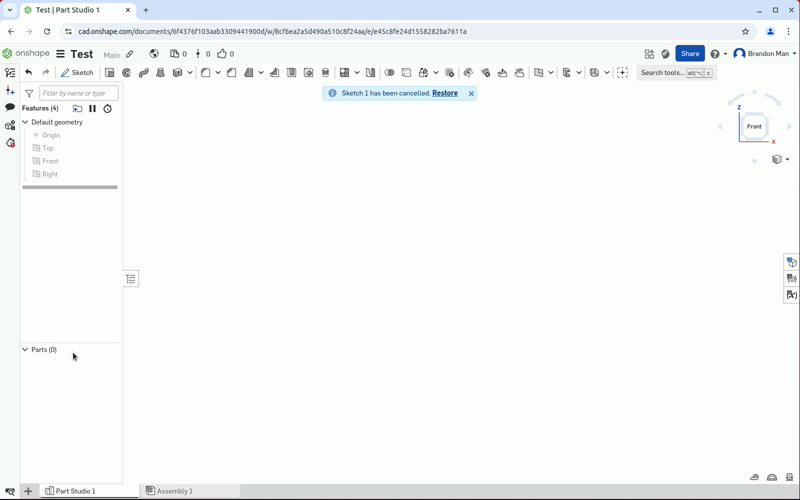
key_down(shift)
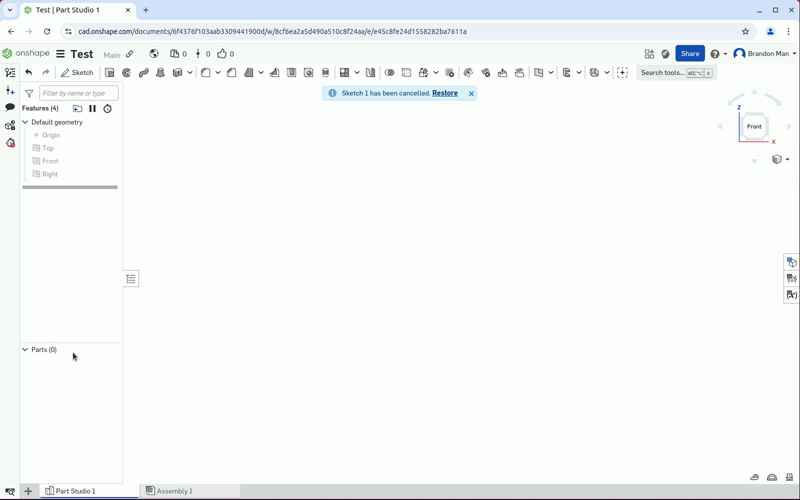
key(left)
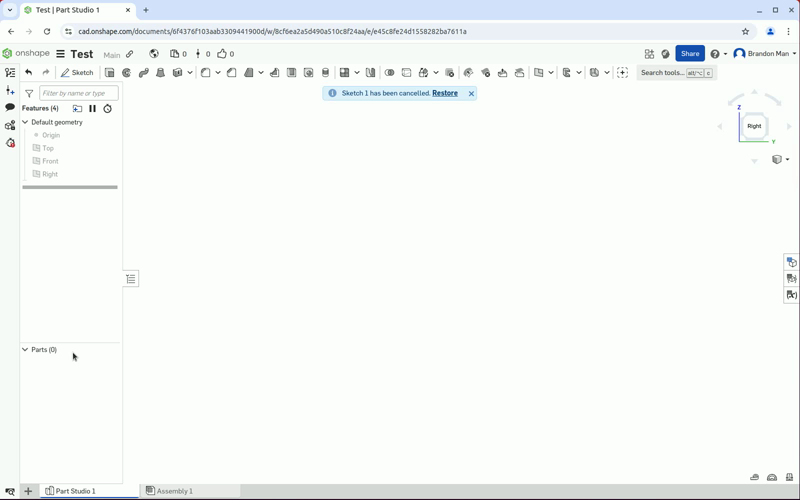
key_up(shift)
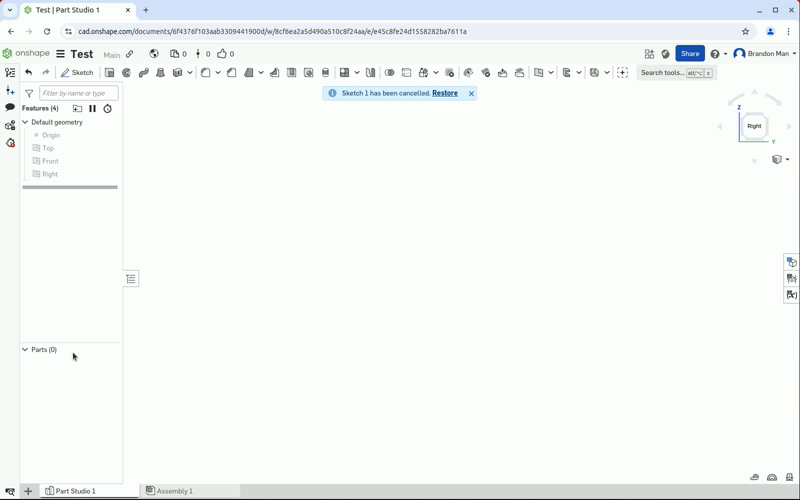
mouse_move(73, 352)
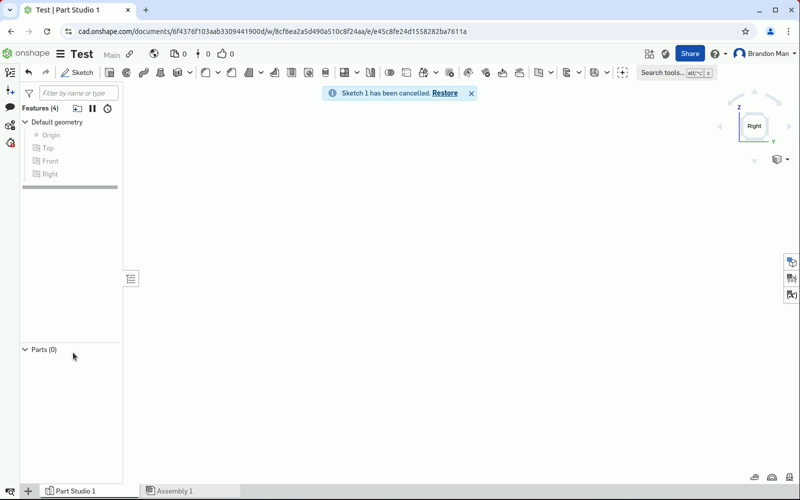
key(shift+y)
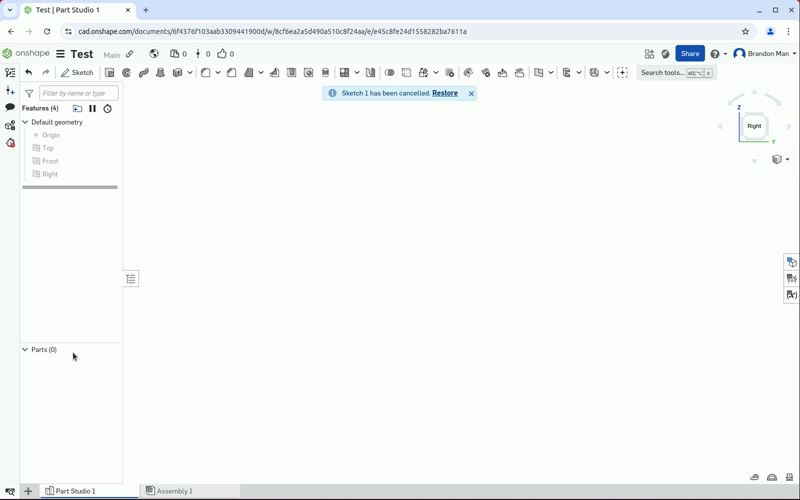
key(shift+s)
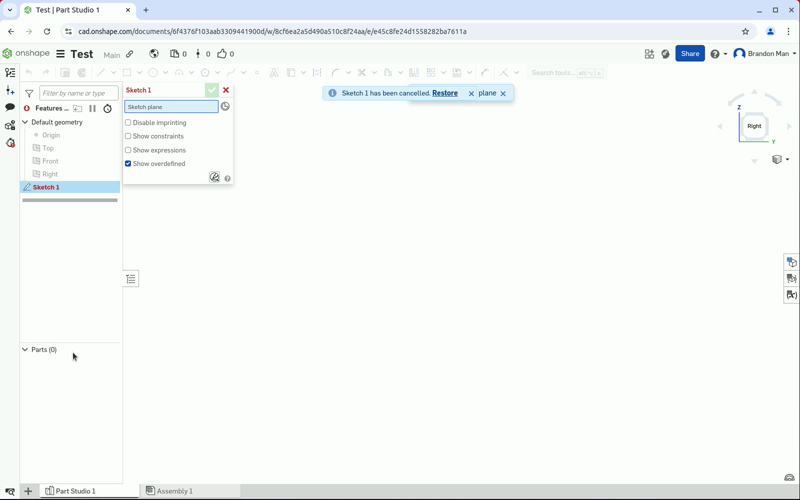
mouse_move(73, 176)
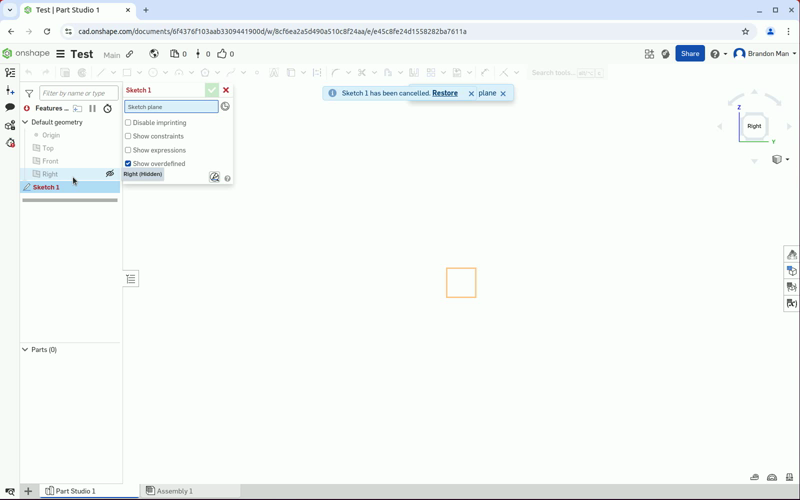
click(73, 176)
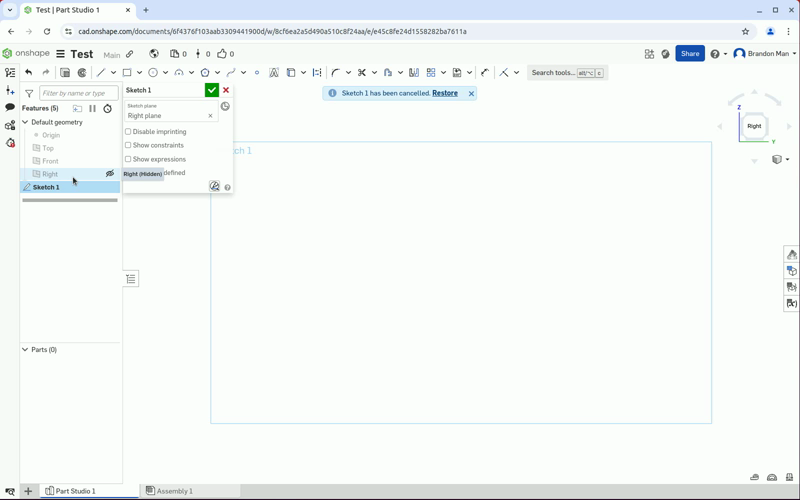
mouse_move(73, 352)
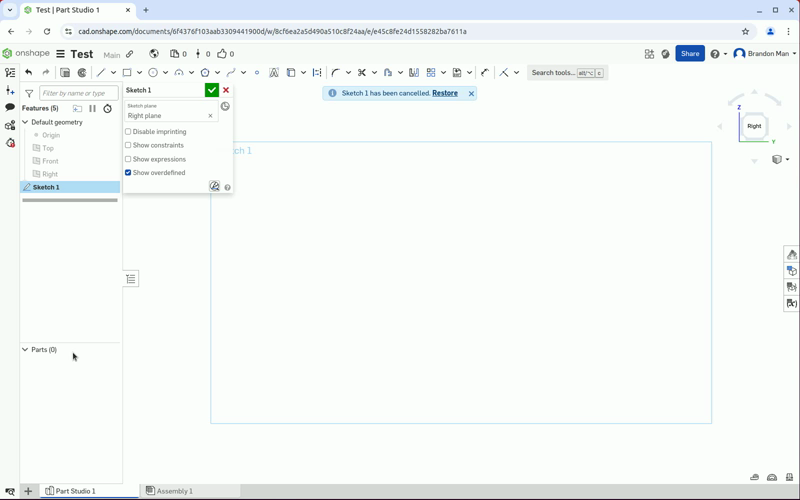
key(y)
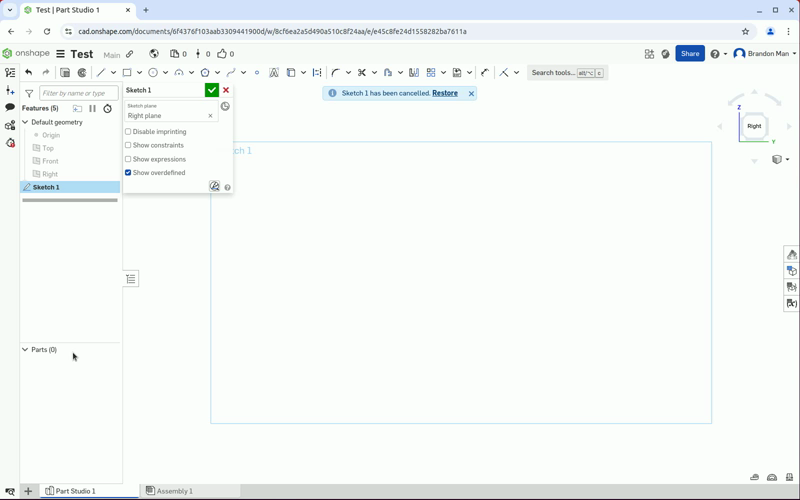
key(l)
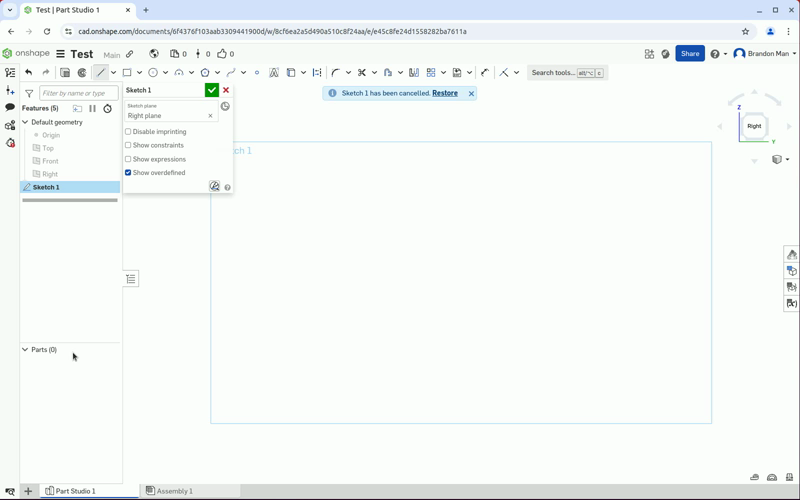
key_down(shift)
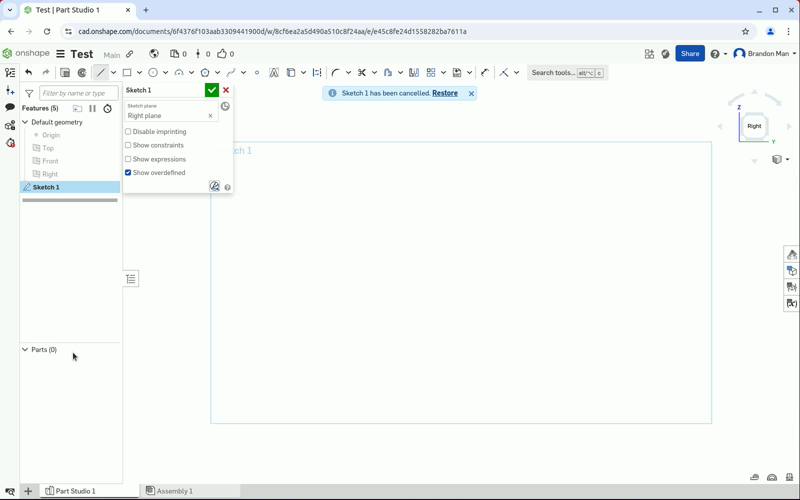
mouse_move(460, 282)
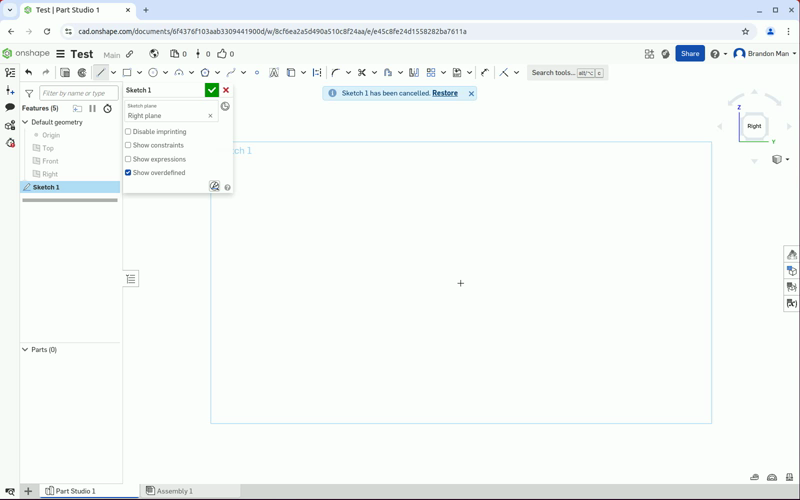
click(460, 282)
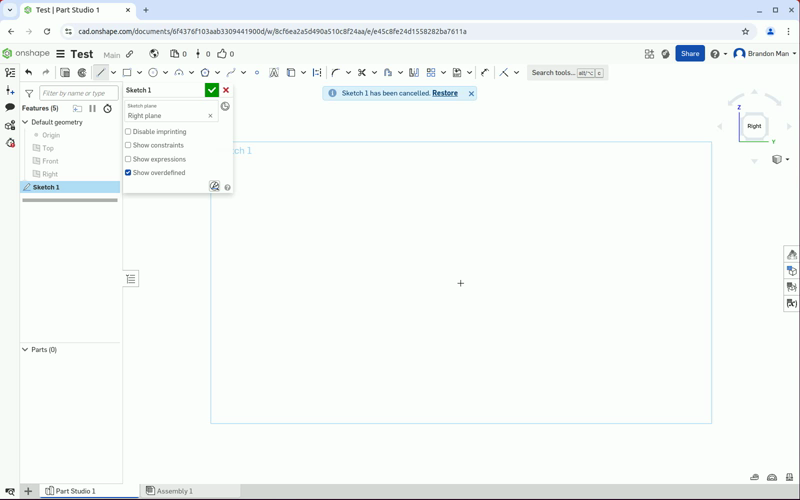
key_up(shift)
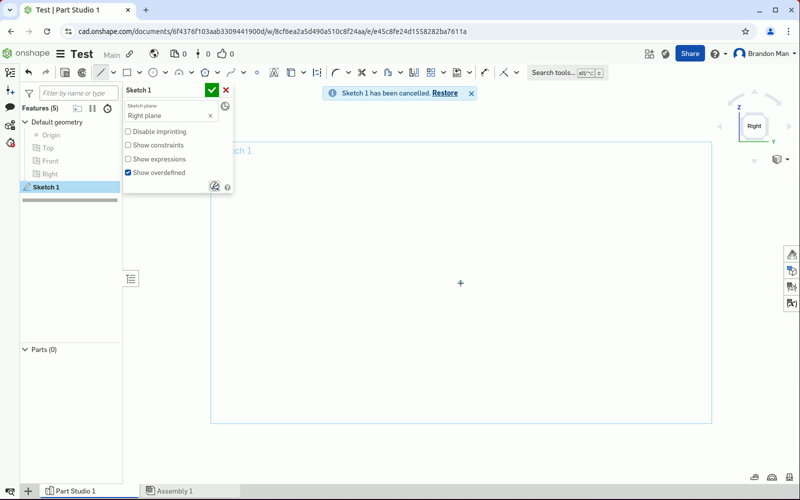
key_down(shift)
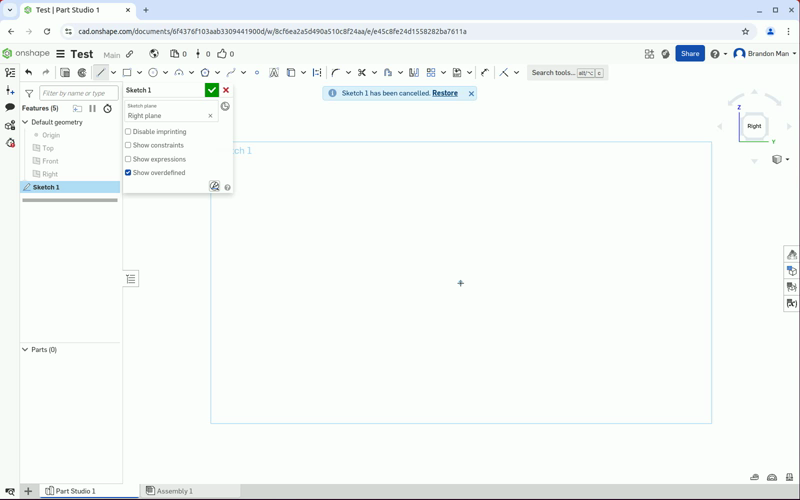
mouse_move(535, 282)
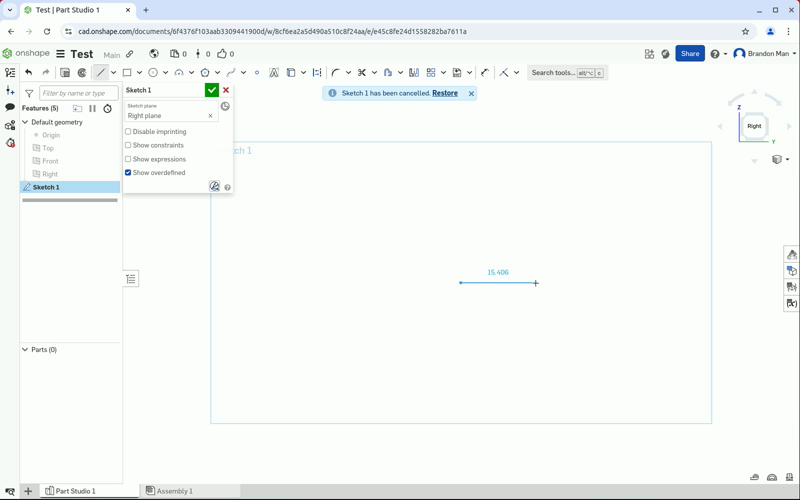
click(535, 282)
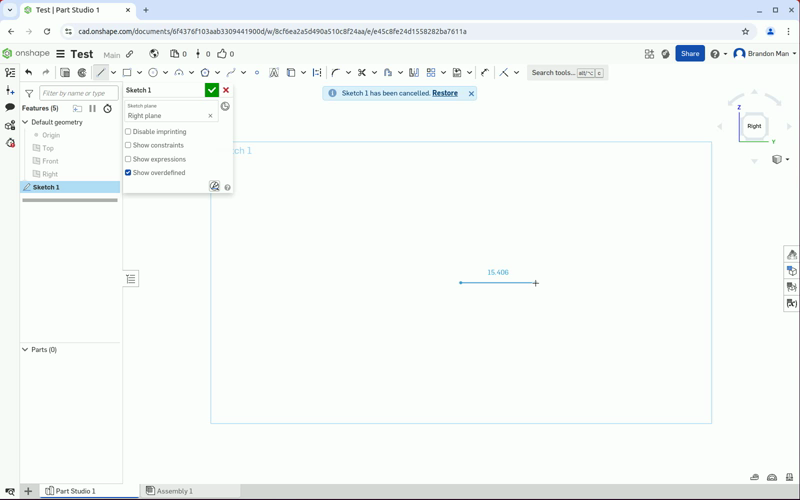
key_up(shift)
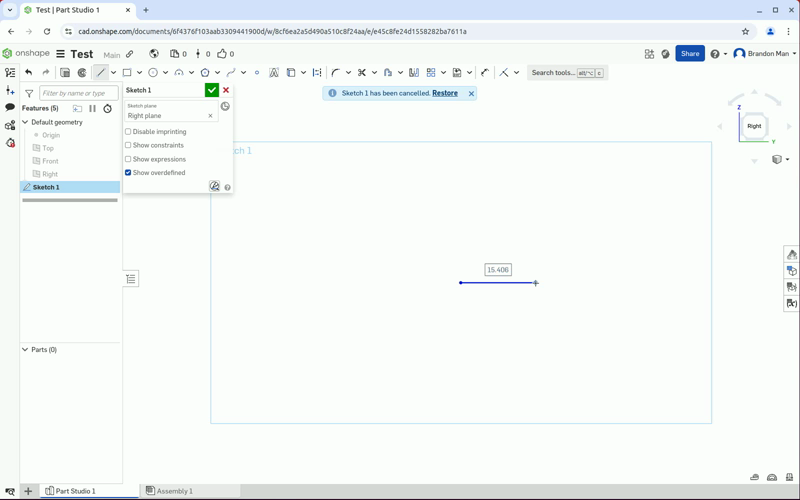
key_down(shift)
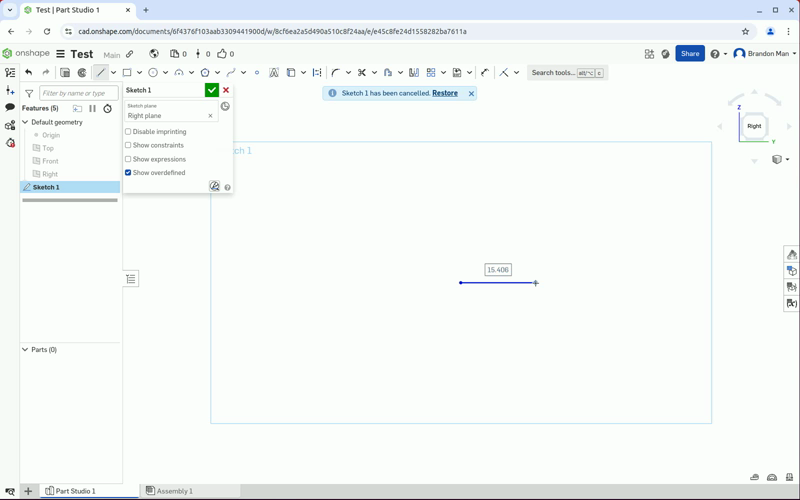
mouse_move(535, 189)
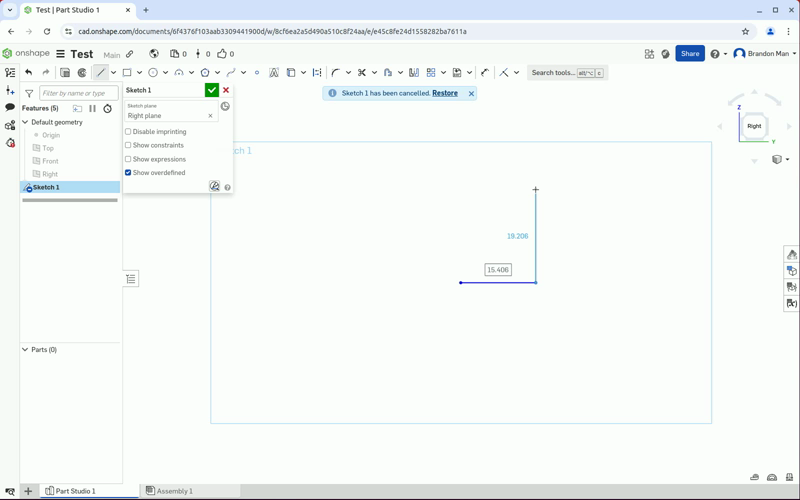
click(535, 189)
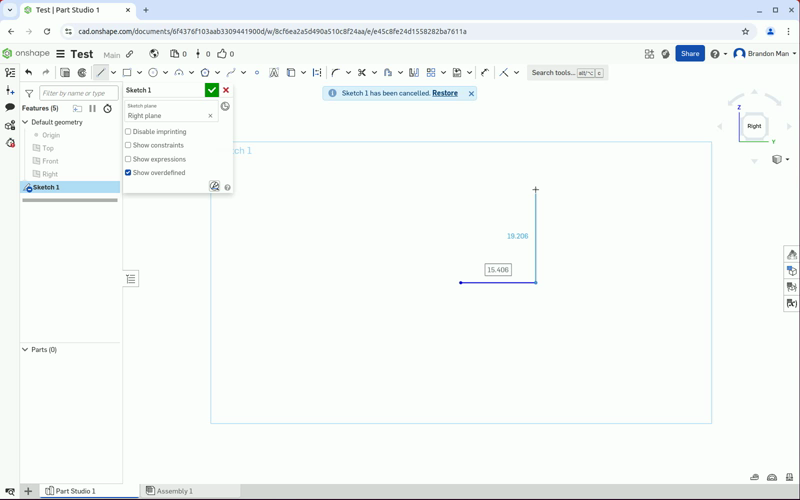
key_up(shift)
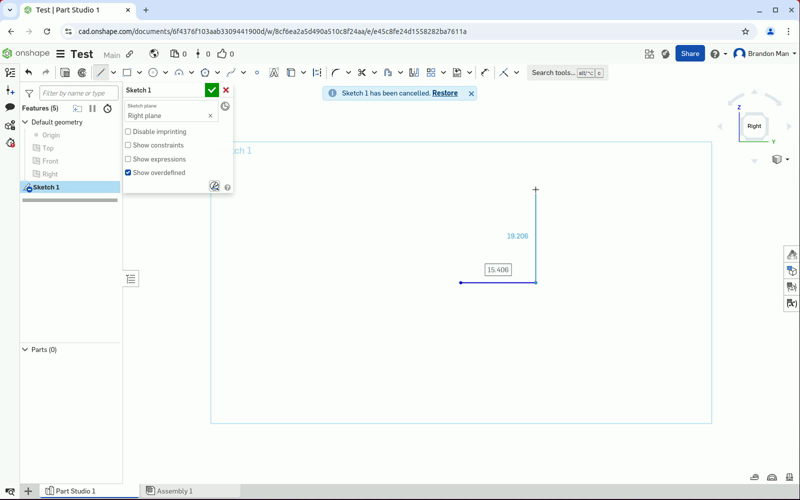
key_down(shift)
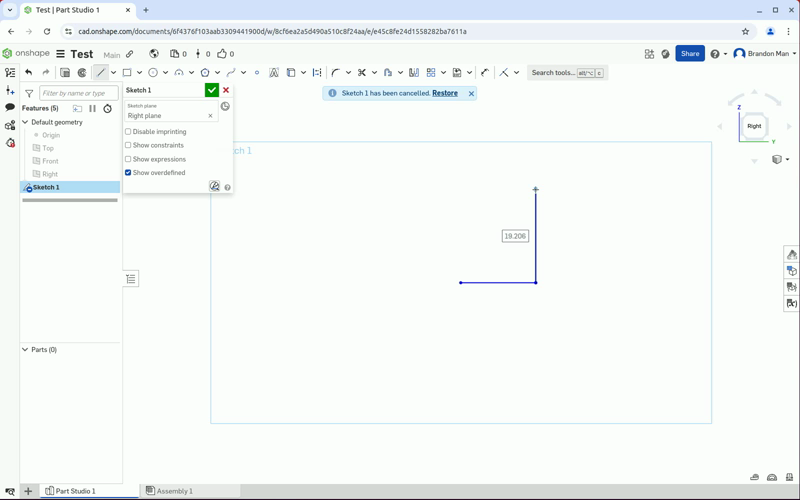
mouse_move(565, 189)
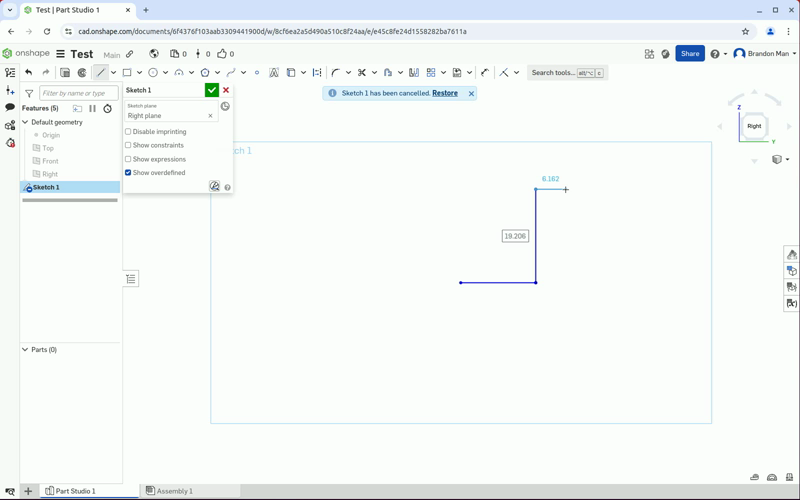
mouse_move(498, 189)
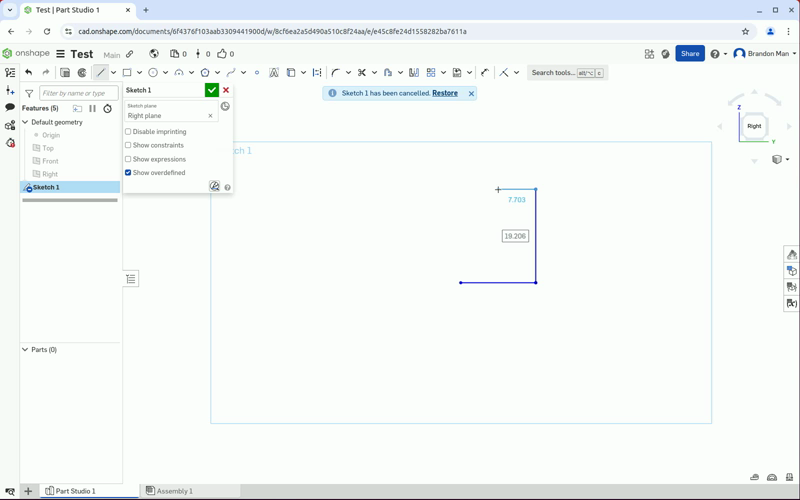
click(498, 189)
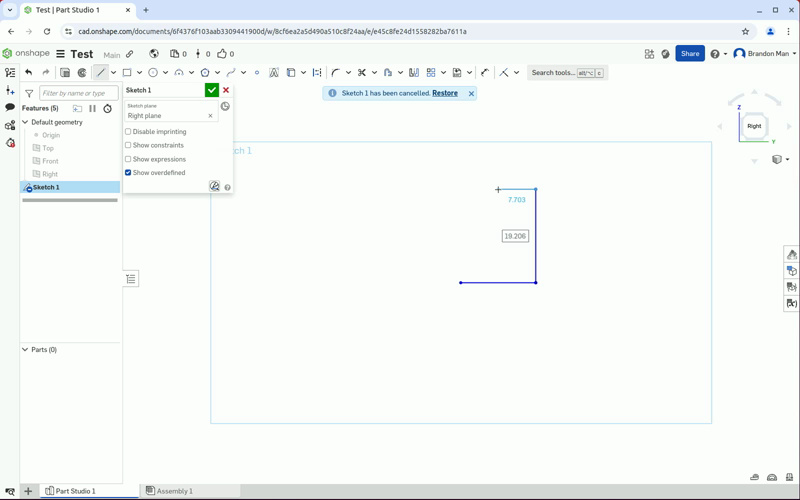
key_up(shift)
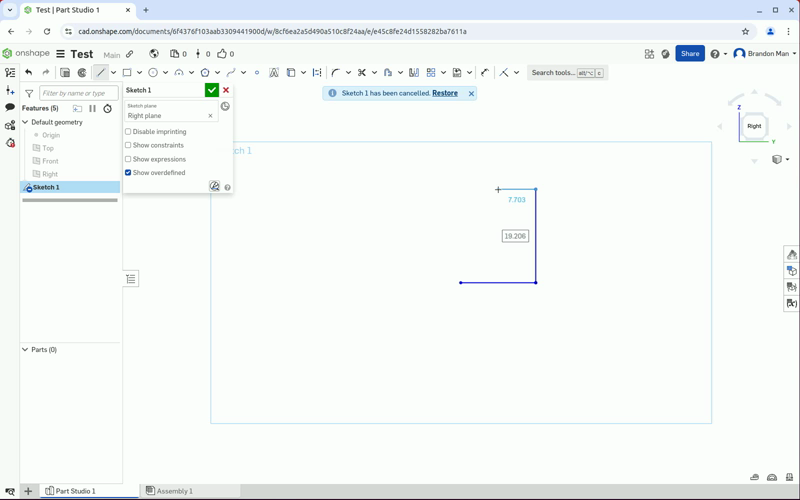
key_down(shift)
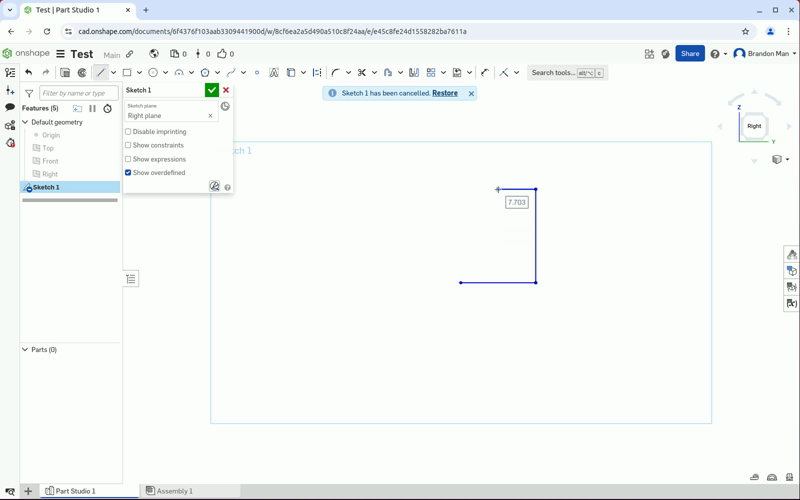
mouse_move(528, 189)
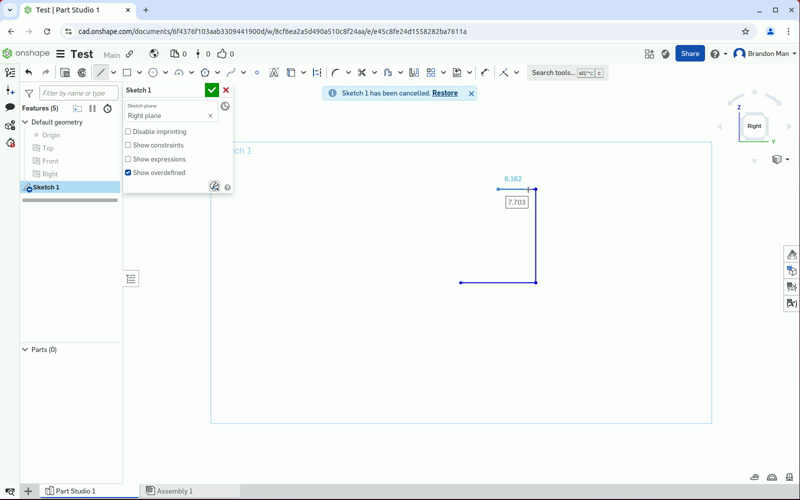
mouse_move(498, 245)
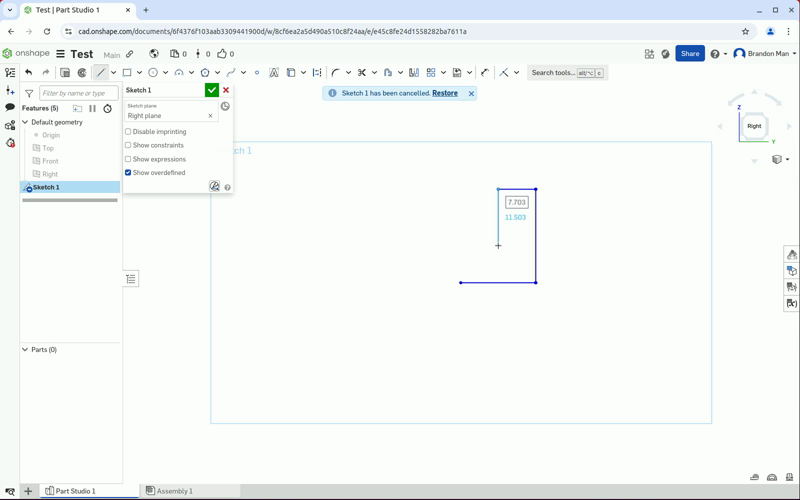
click(498, 245)
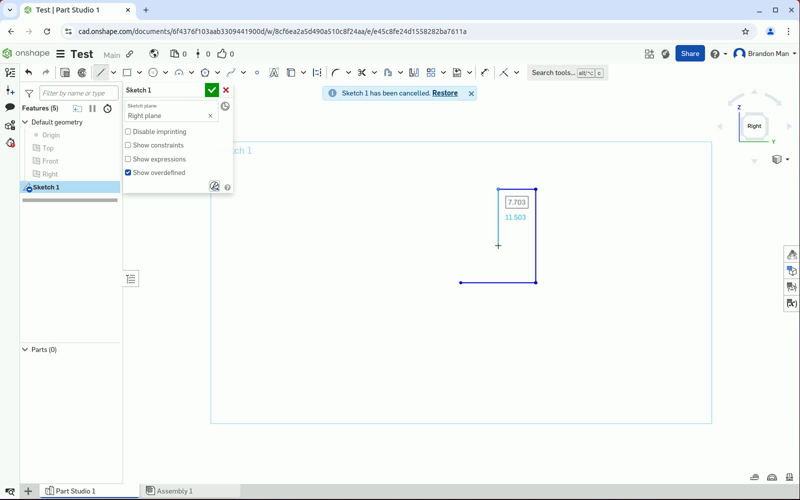
key_up(shift)
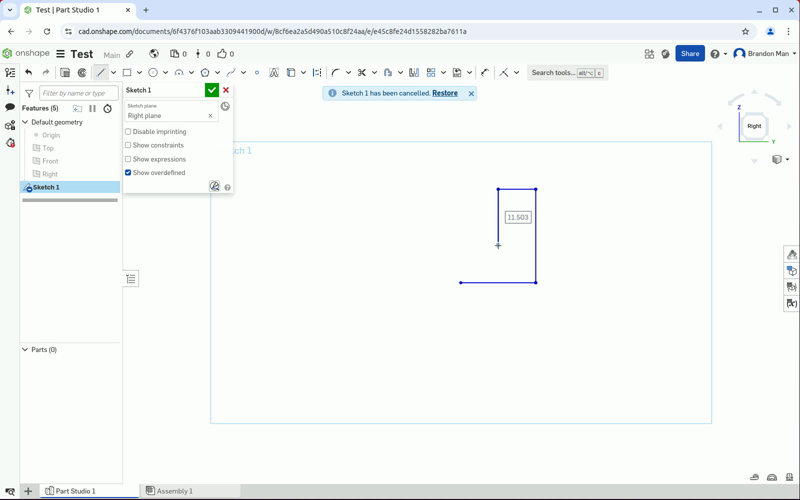
key_down(shift)
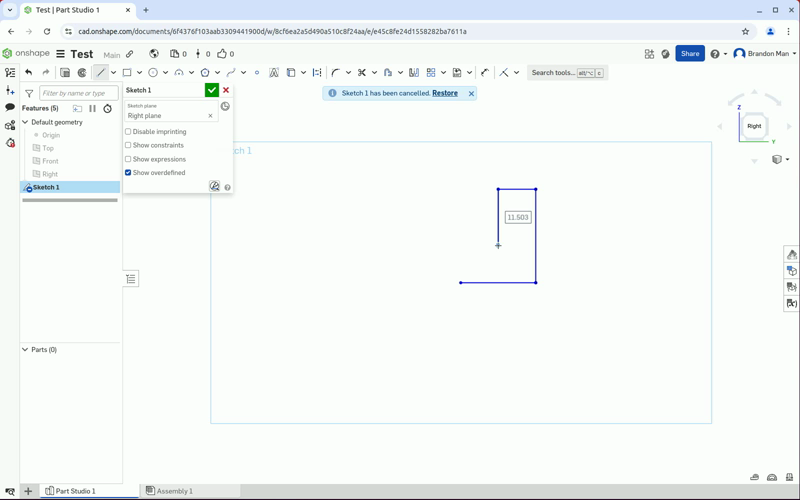
mouse_move(528, 245)
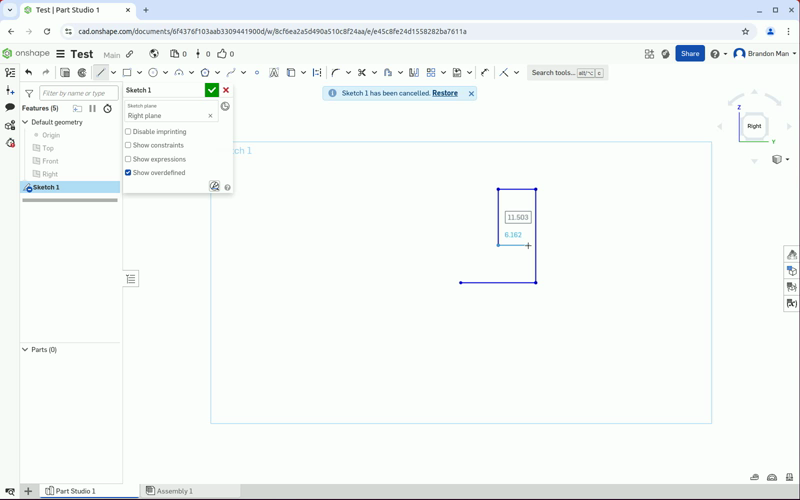
mouse_move(460, 245)
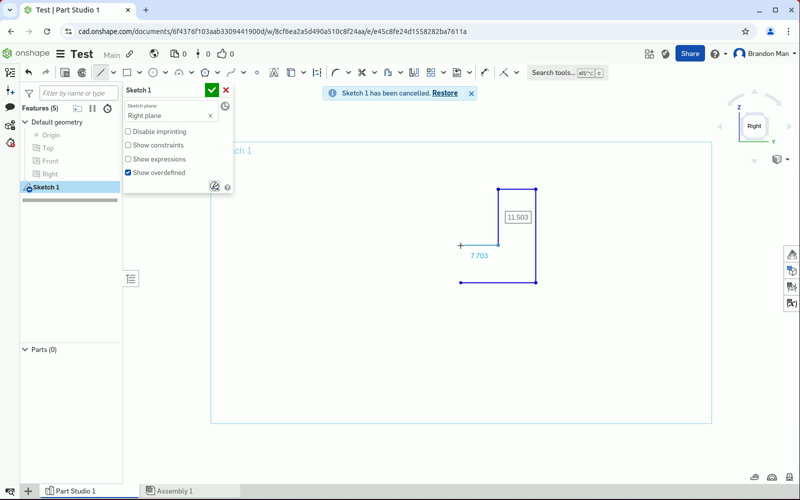
click(460, 245)
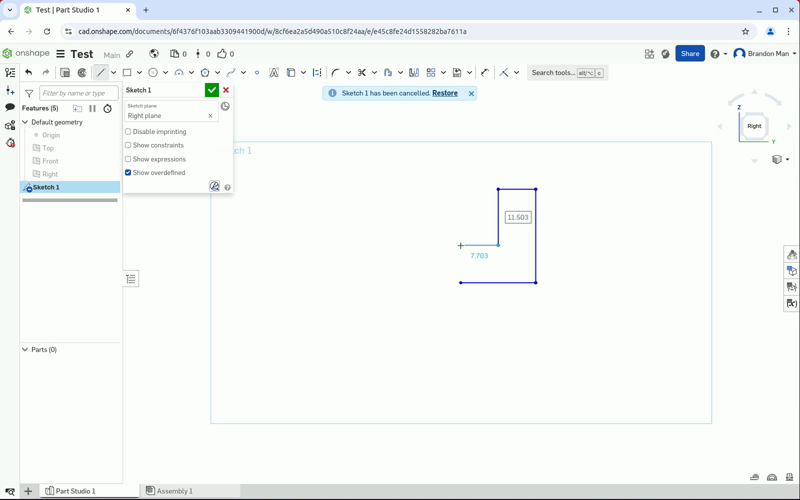
key_up(shift)
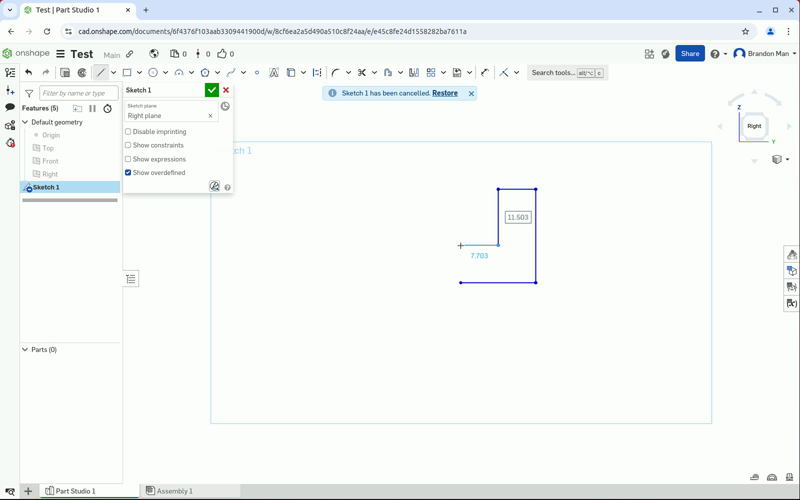
mouse_move(490, 245)
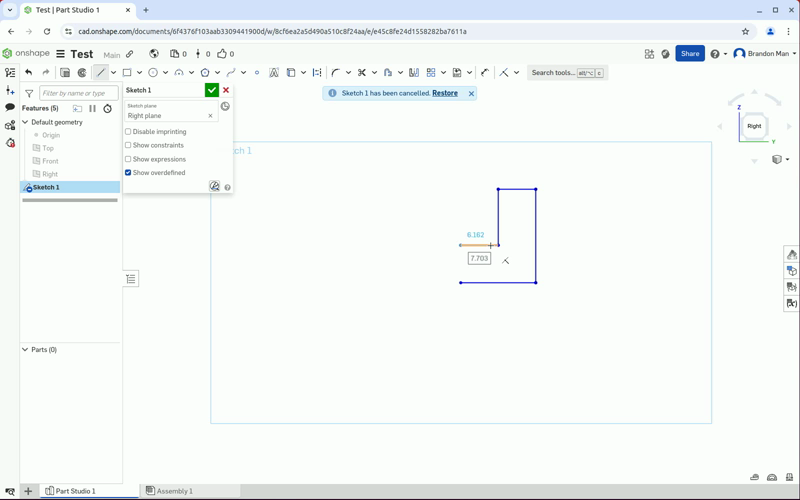
key_down(shift)
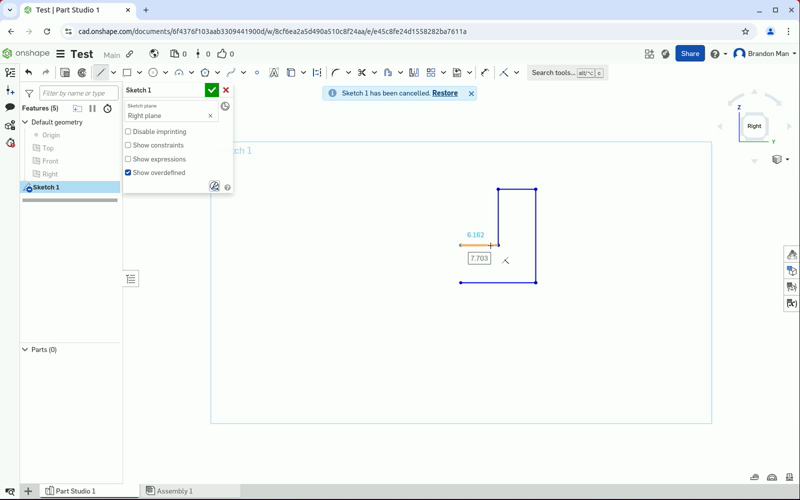
mouse_move(460, 282)
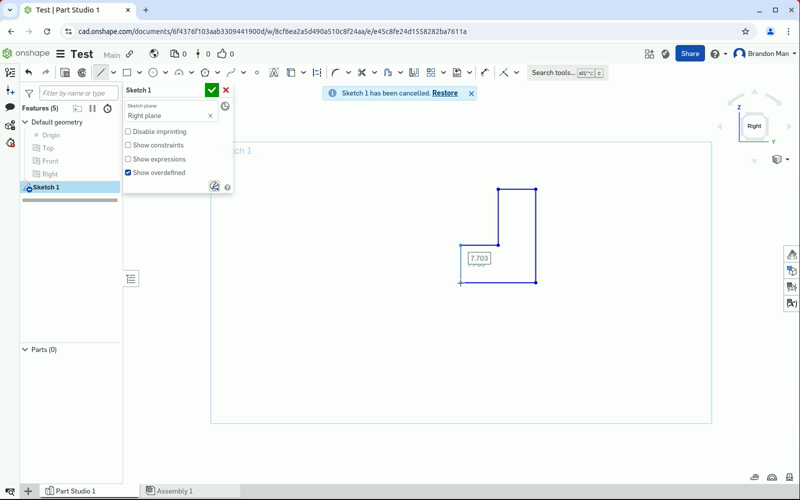
key_up(shift)
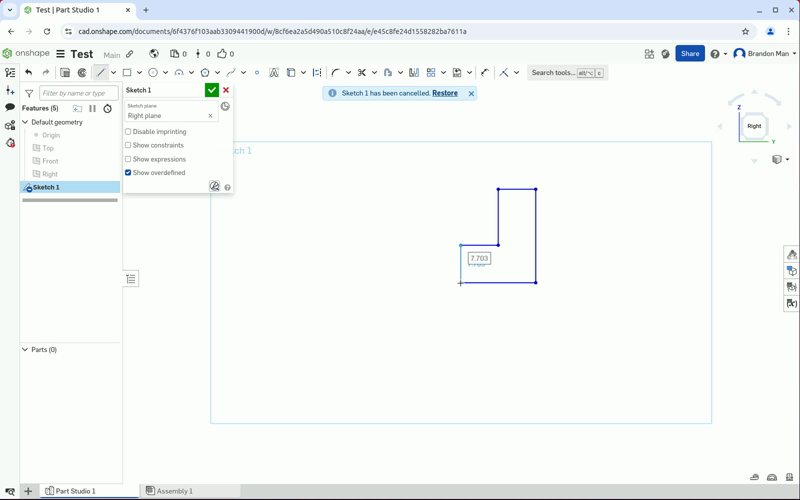
click(460, 282)
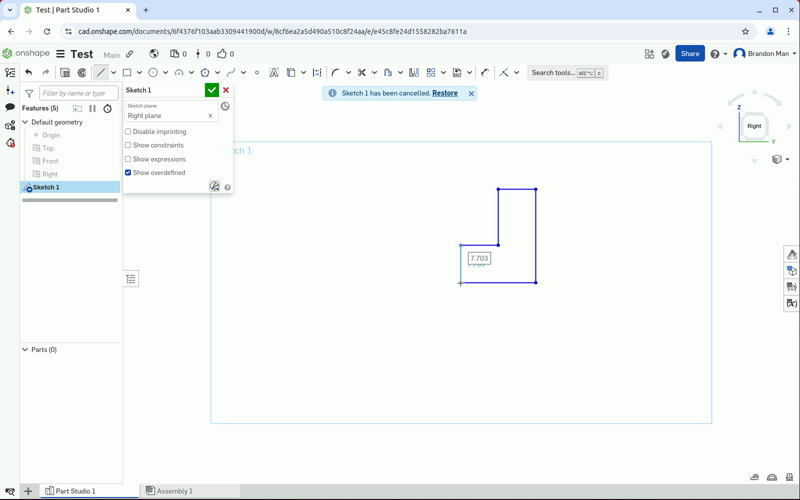
key(esc)
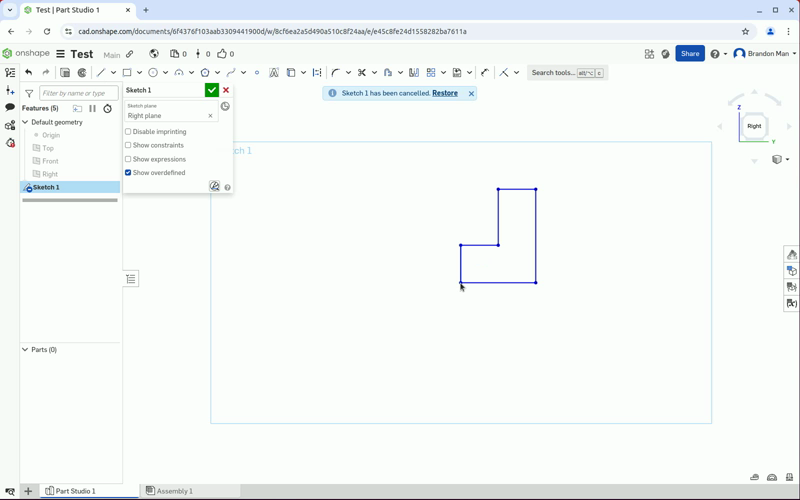
mouse_move(507, 228)
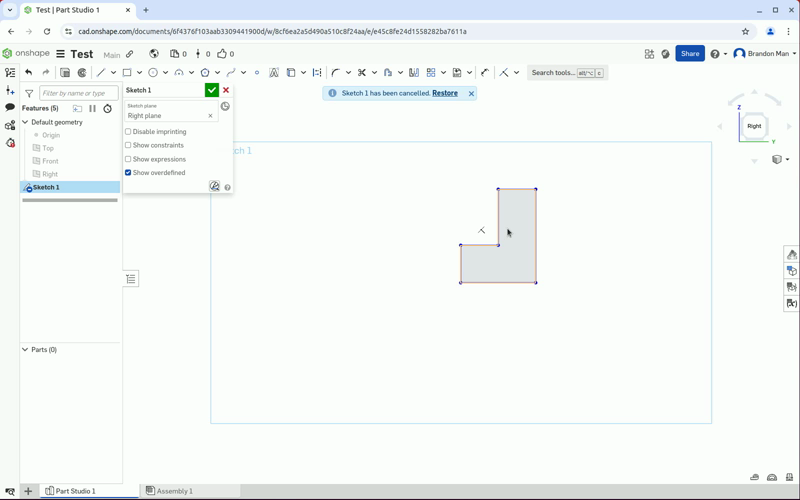
click(507, 228)
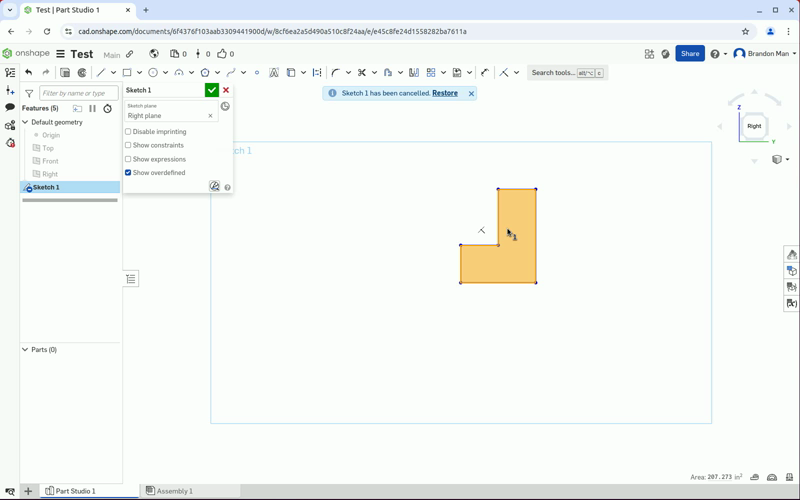
mouse_move(73, 352)
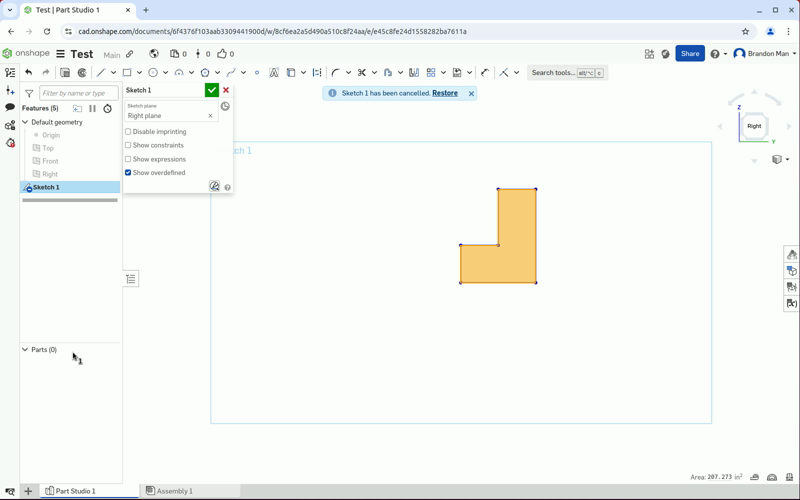
key(shift+y)
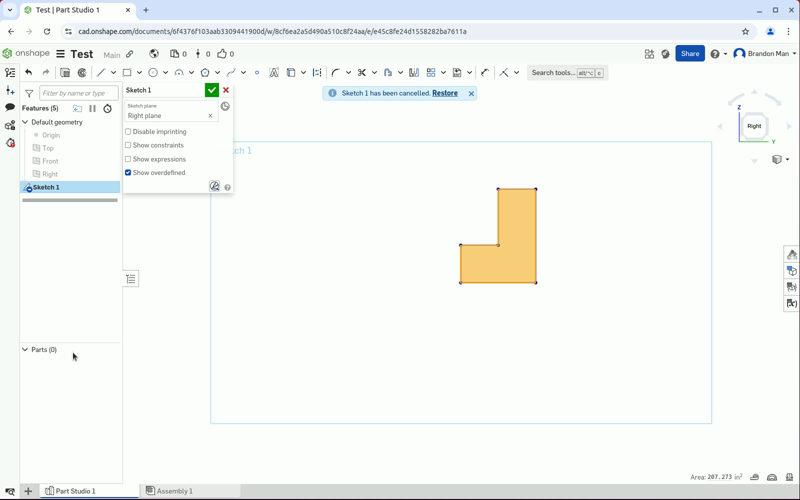
key(shift+e)
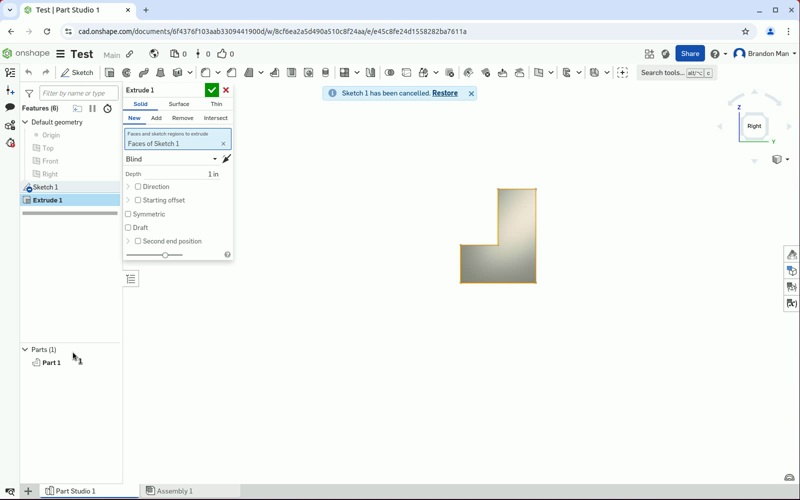
mouse_move(143, 106)
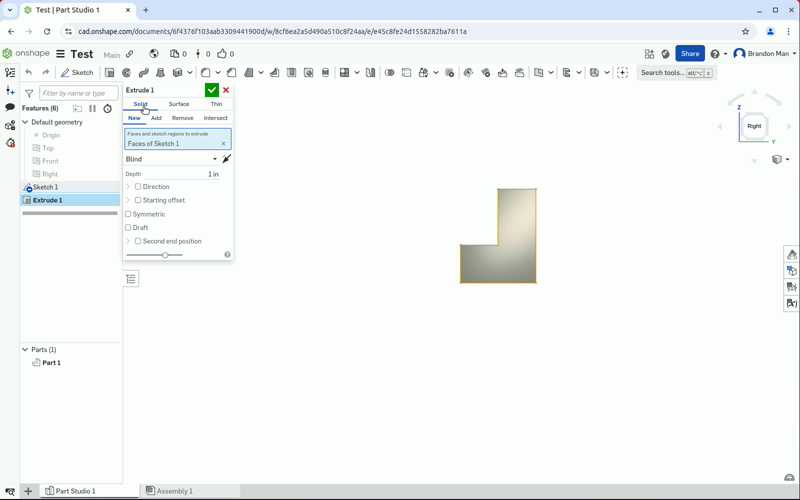
click(143, 106)
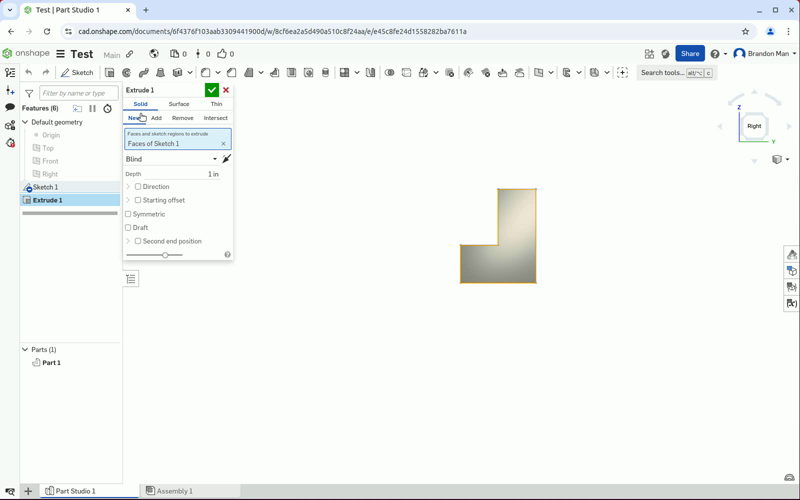
mouse_move(137, 120)
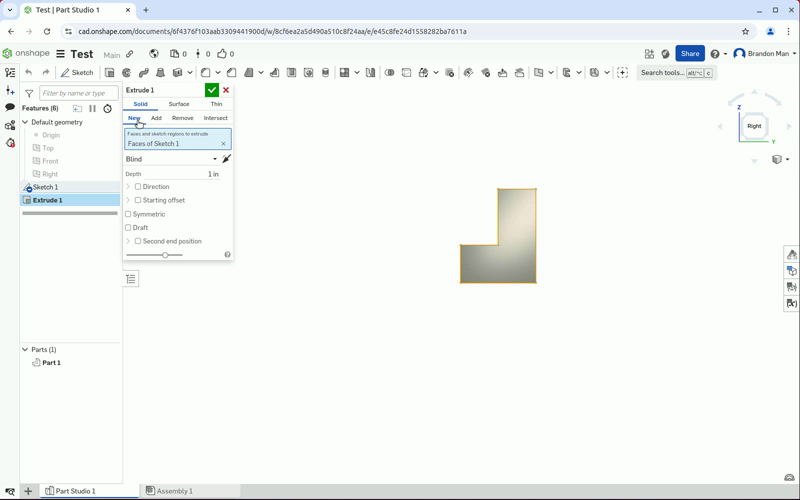
click(137, 120)
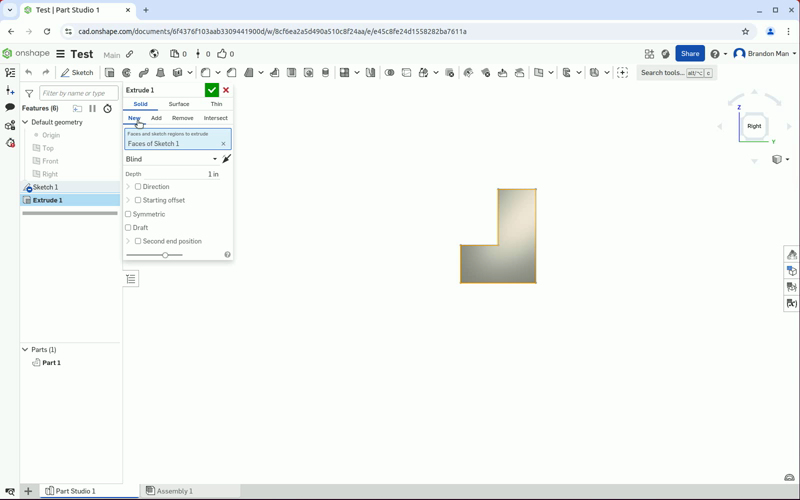
key(tab, 4)
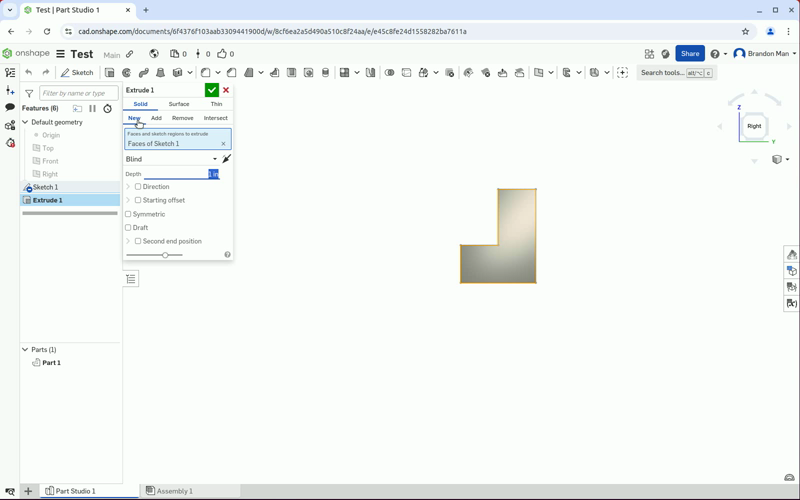
text(23.108)
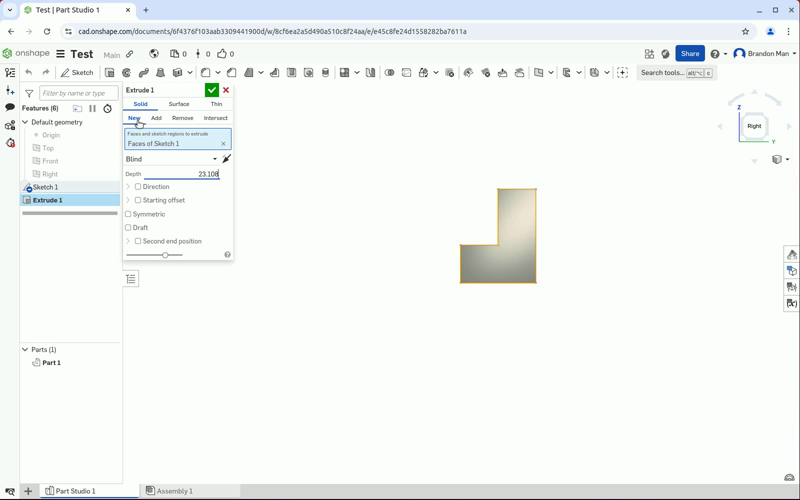
key(enter)
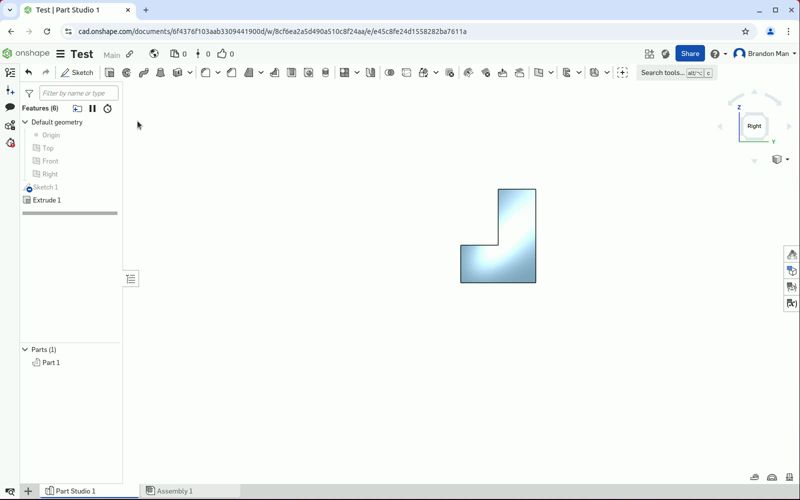
key(shift+h)
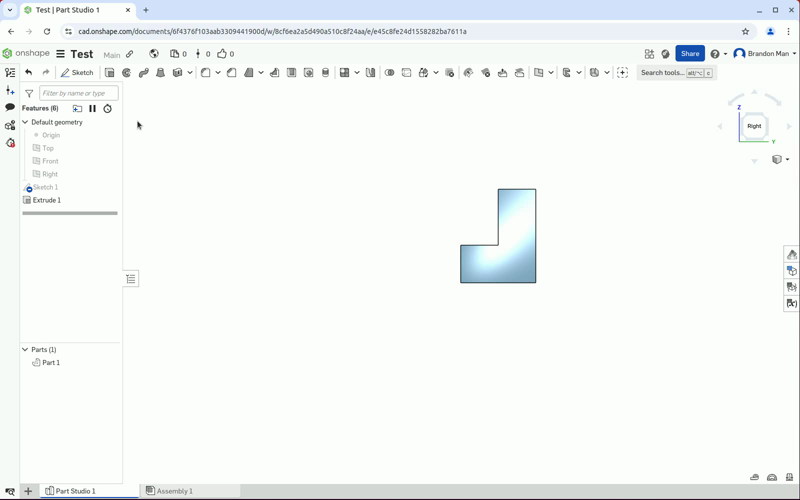
key(shift+h)
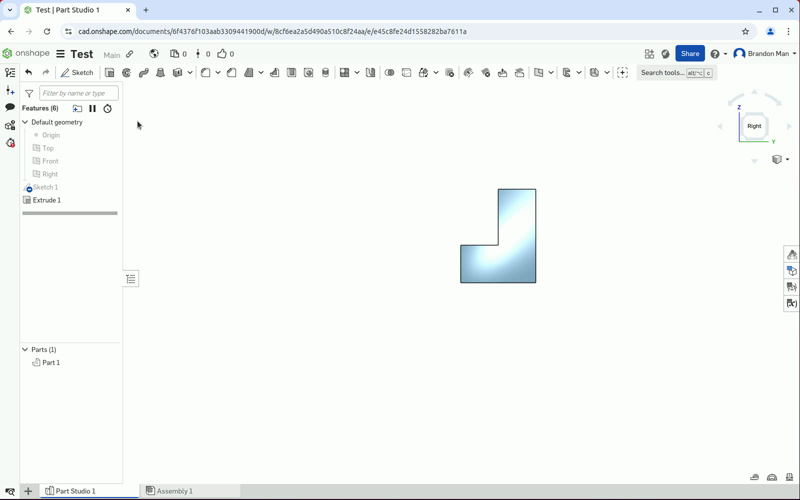
mouse_move(73, 189)
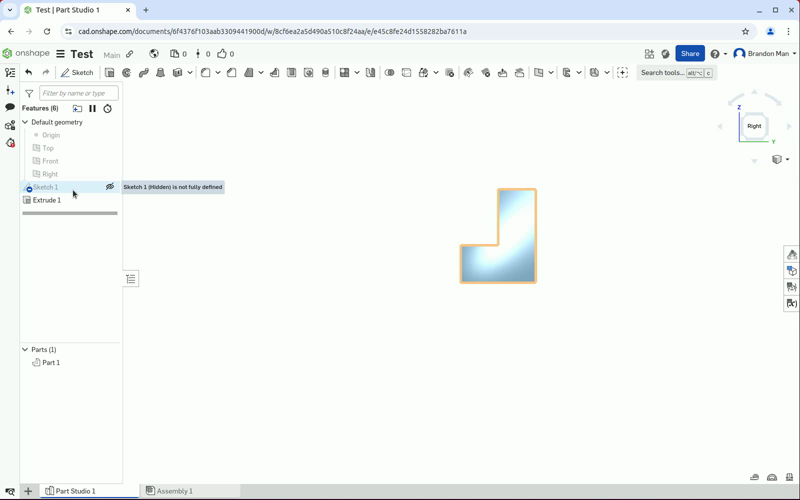
click(73, 189)
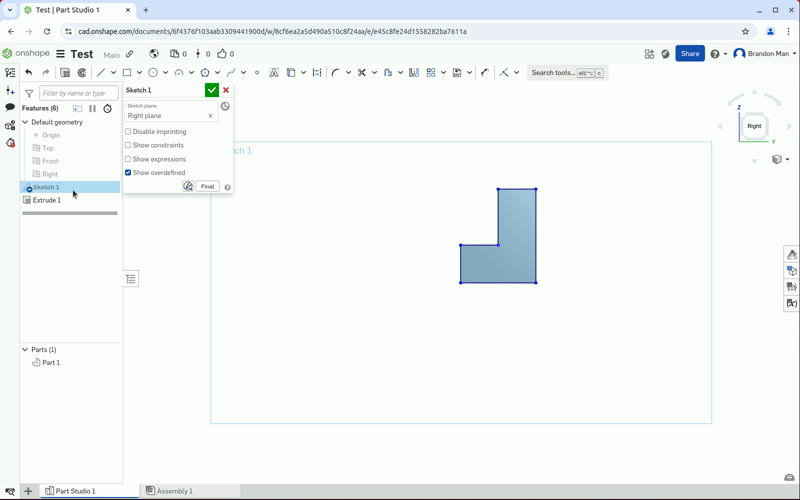
mouse_move(229, 92)
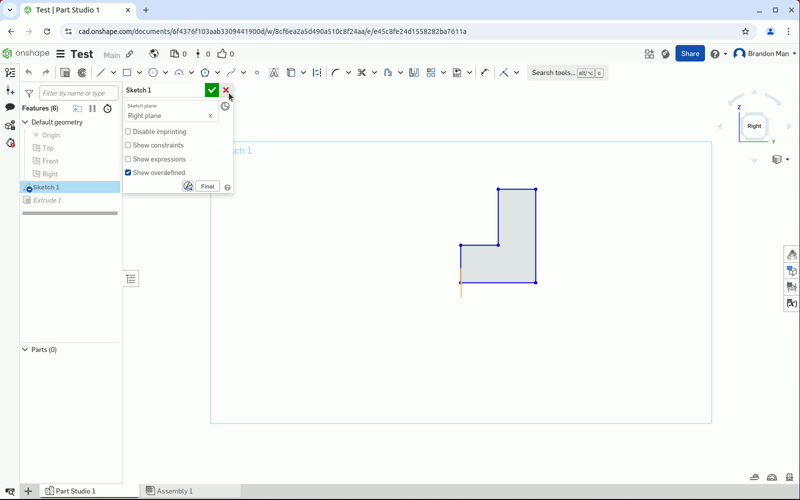
click(229, 92)
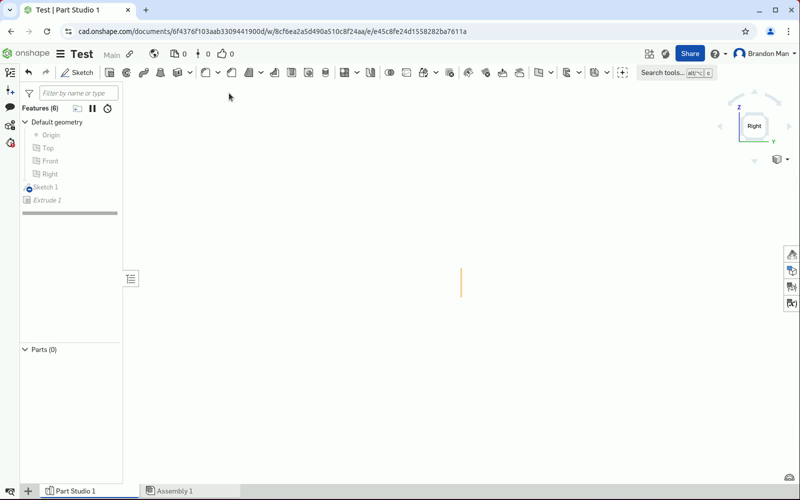
mouse_move(73, 352)
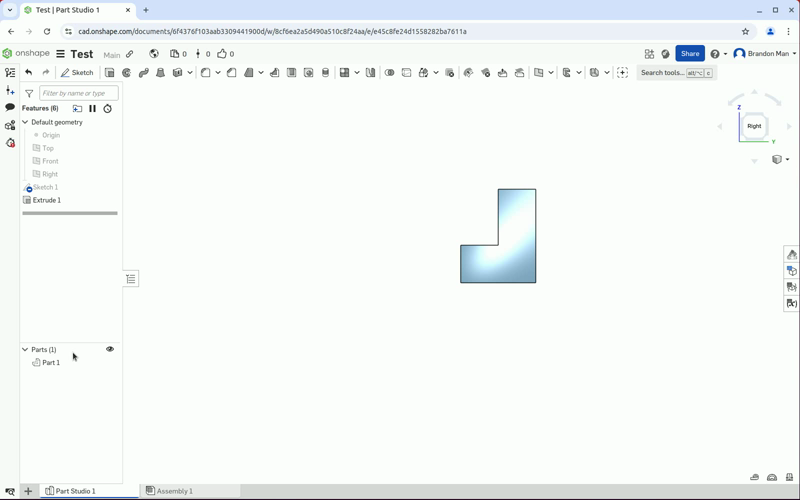
key(y)
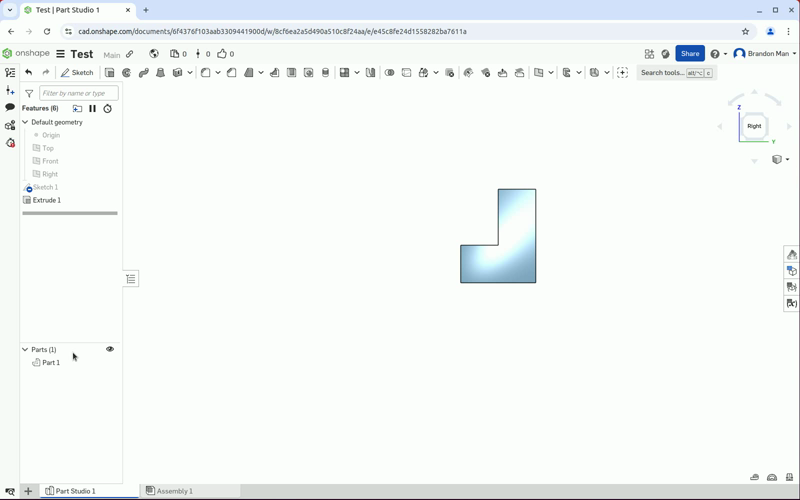
key(shift+p)
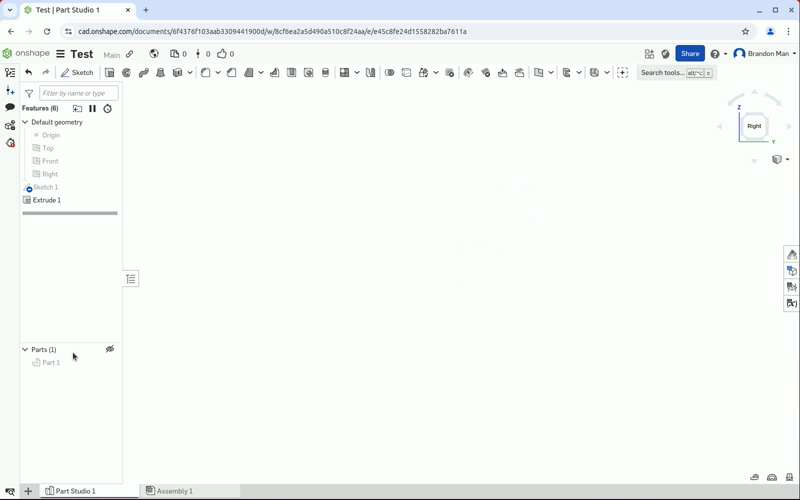
key(space)
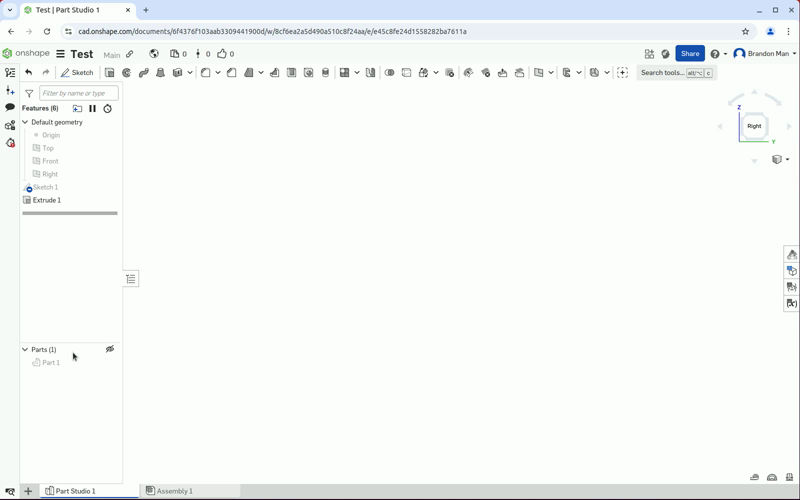
key_down(shift)
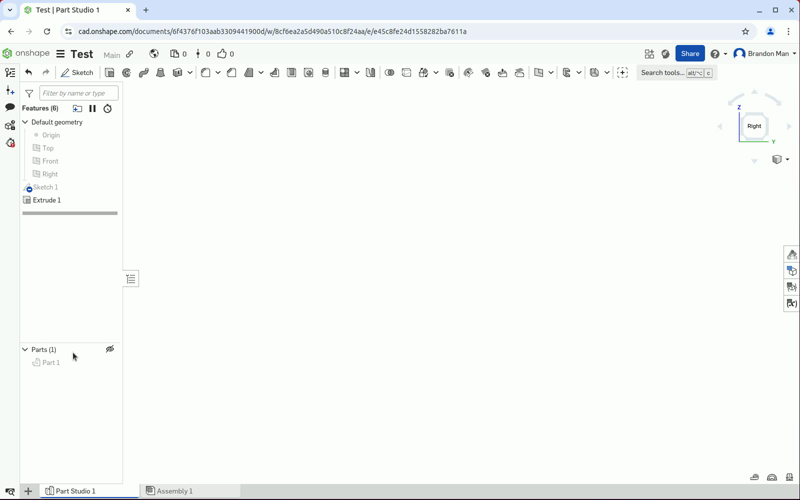
key(right)
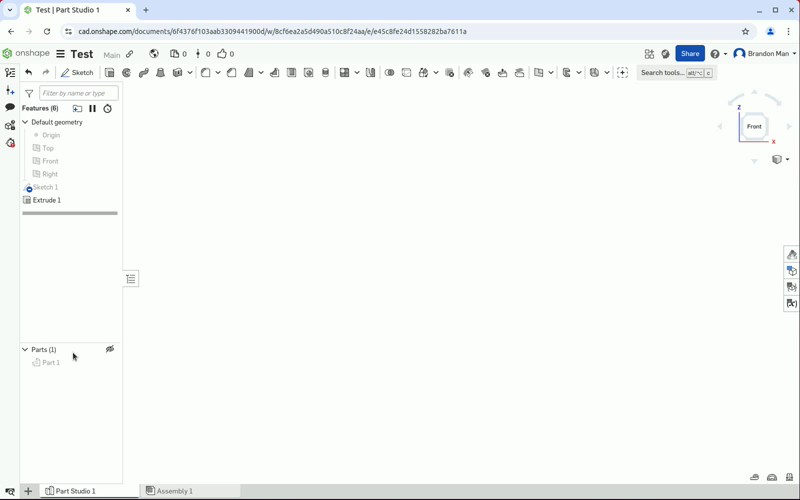
key_up(shift)
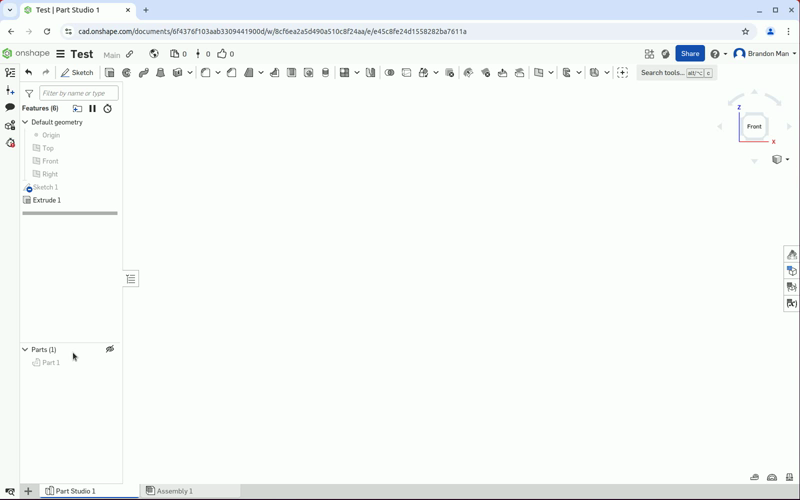
key(space)
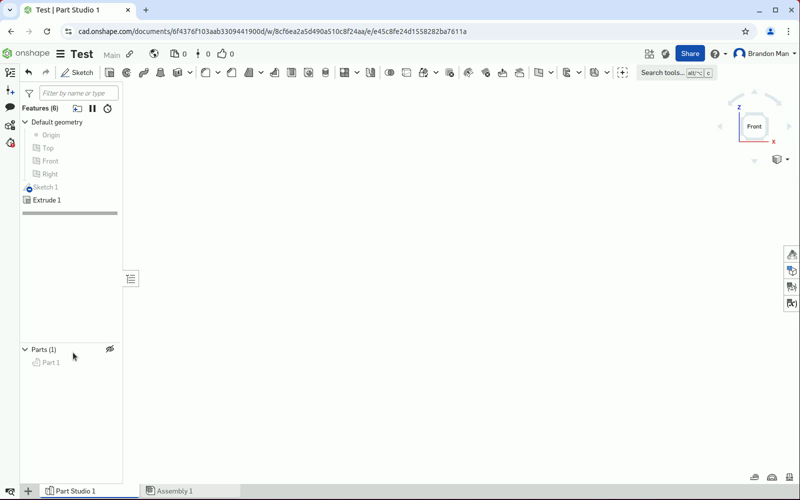
key_down(shift)
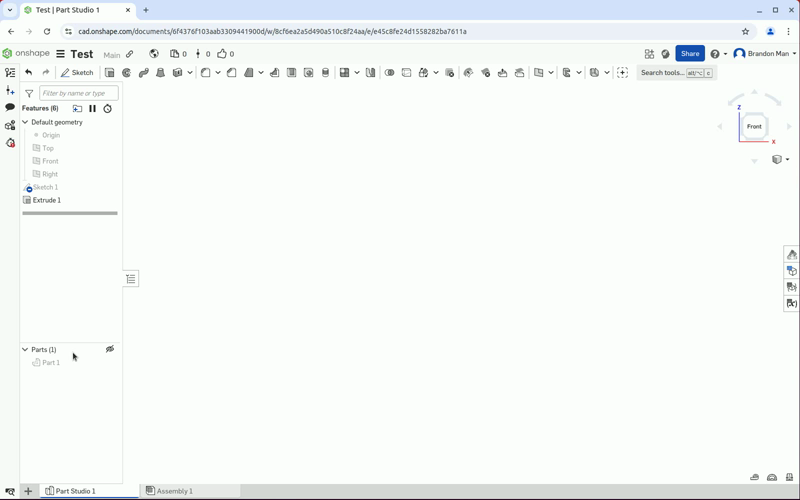
key(down)
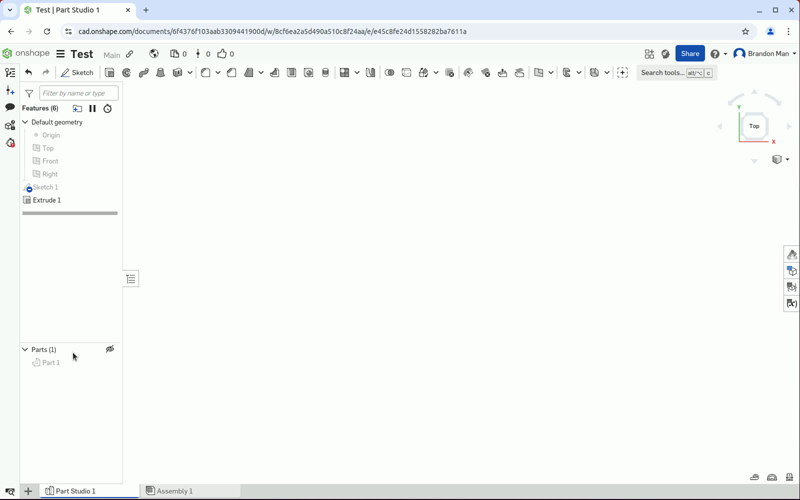
key_up(shift)
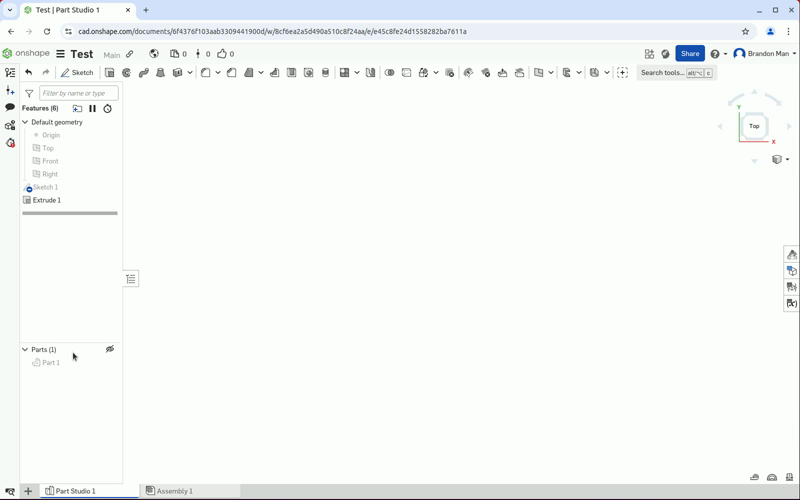
mouse_move(73, 352)
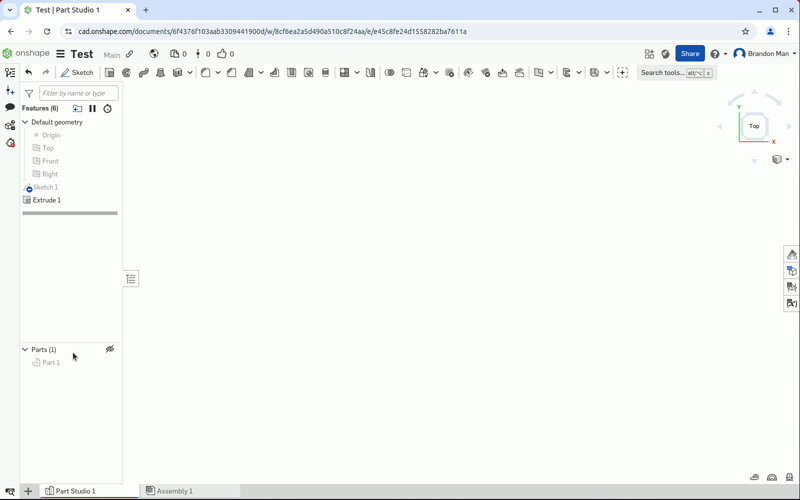
key(shift+y)
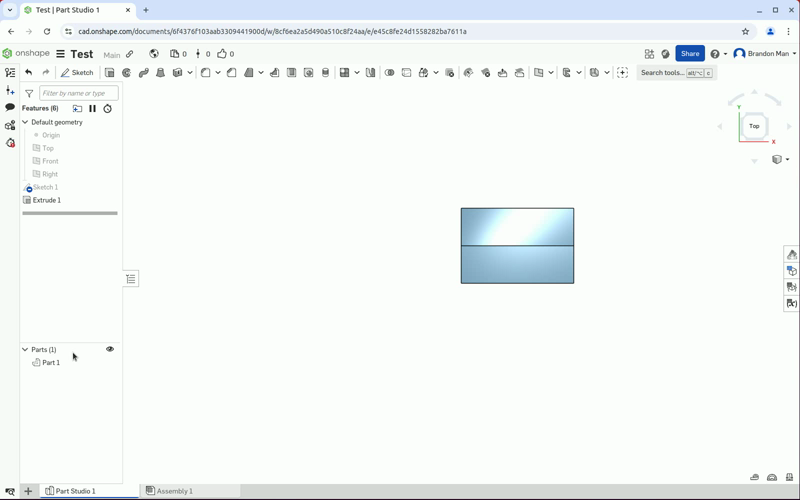
mouse_move(541, 75)
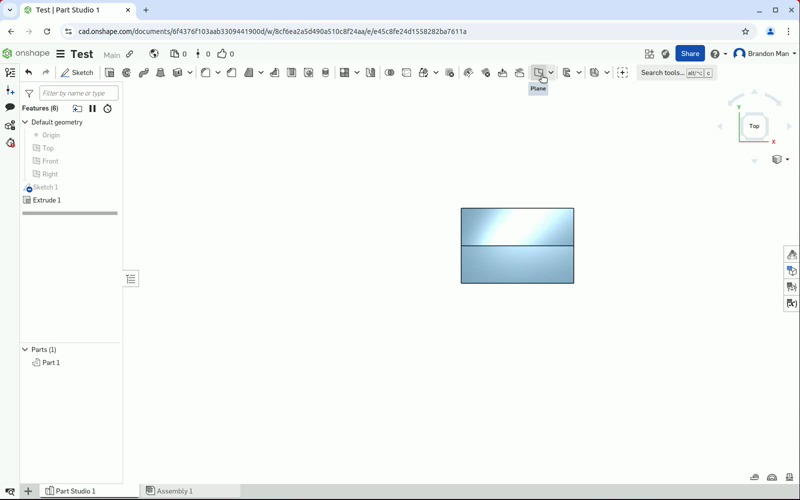
click(541, 75)
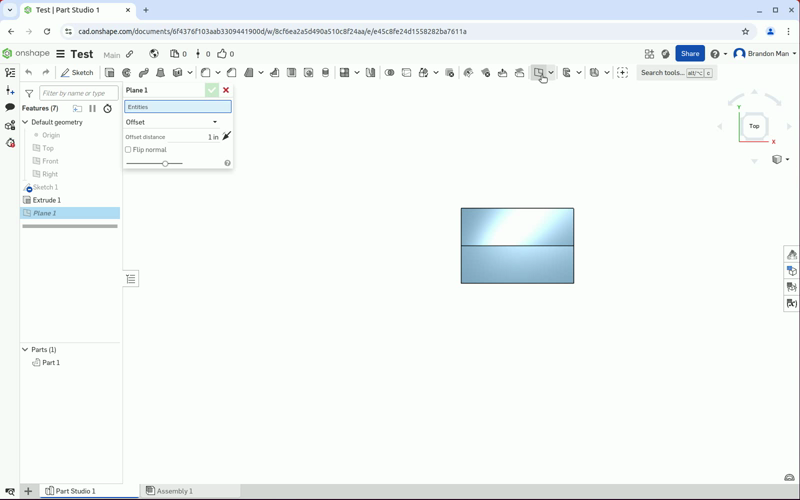
mouse_move(73, 150)
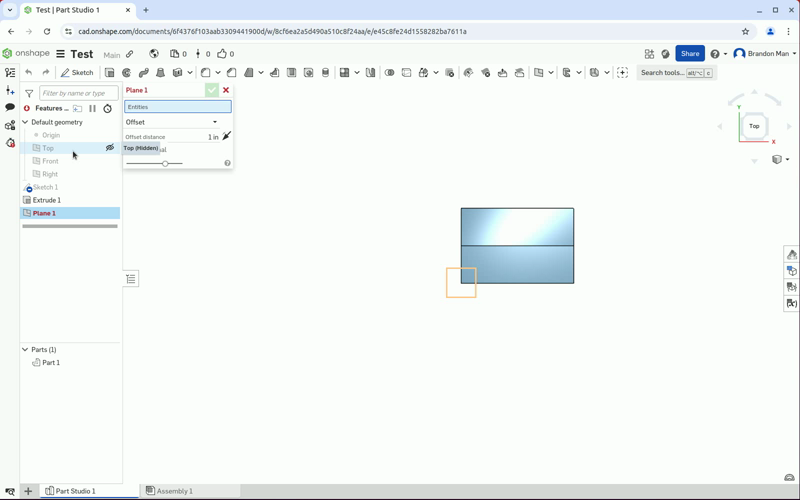
click(73, 150)
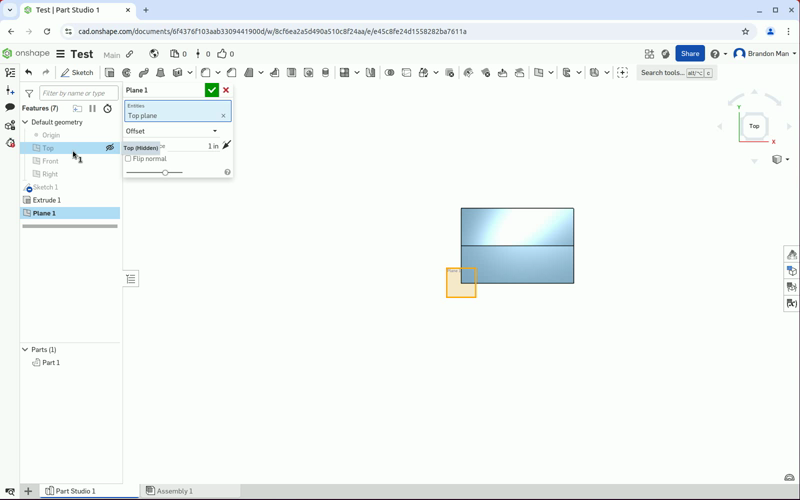
key(tab, 2)
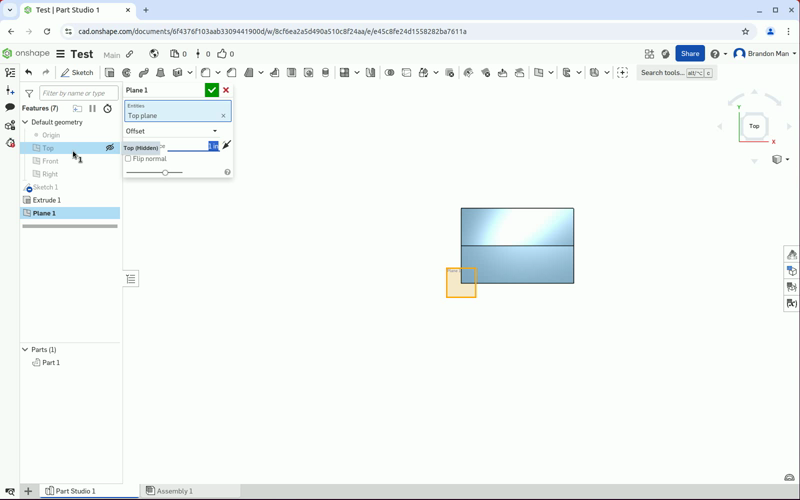
text(19.257)
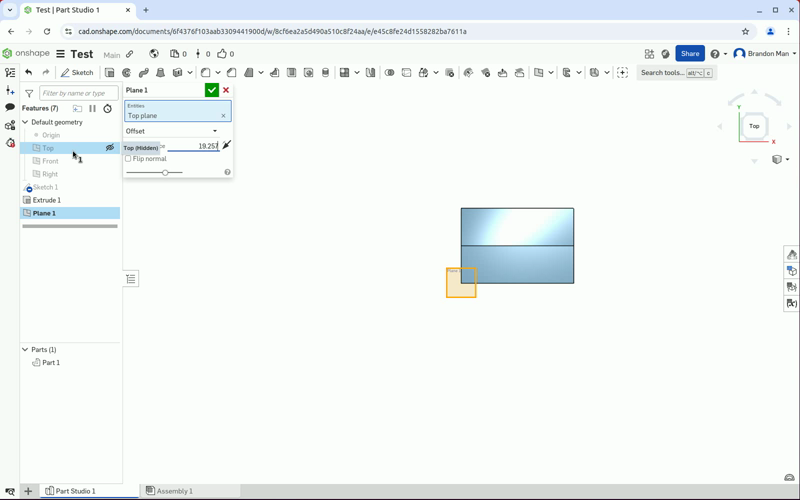
key(enter, 2)
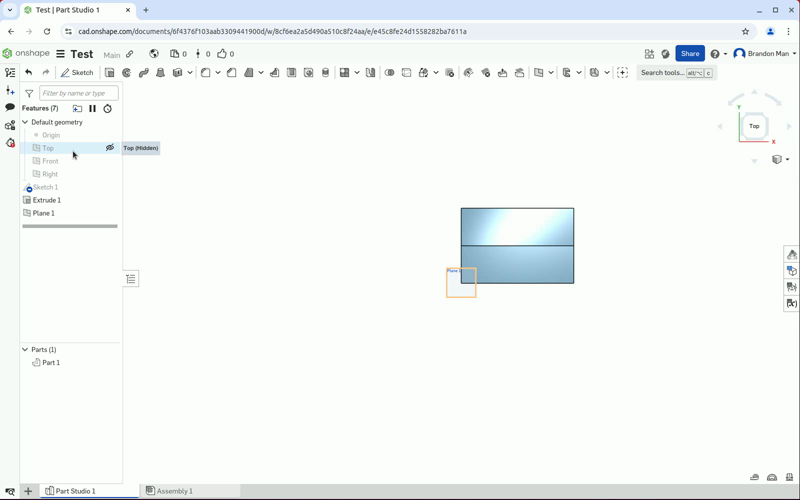
key(shift+s)
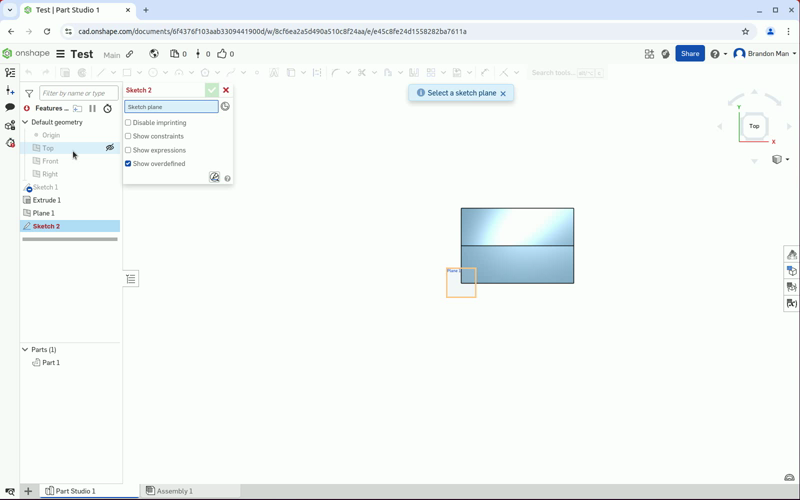
mouse_move(73, 215)
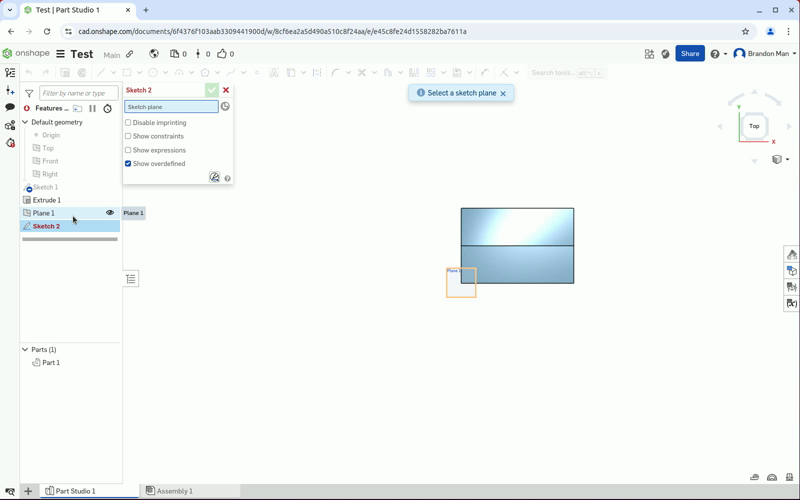
click(73, 215)
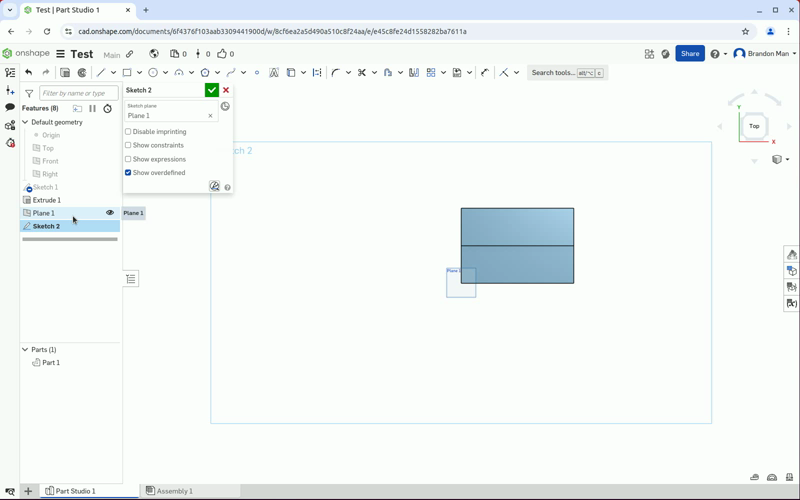
mouse_move(73, 352)
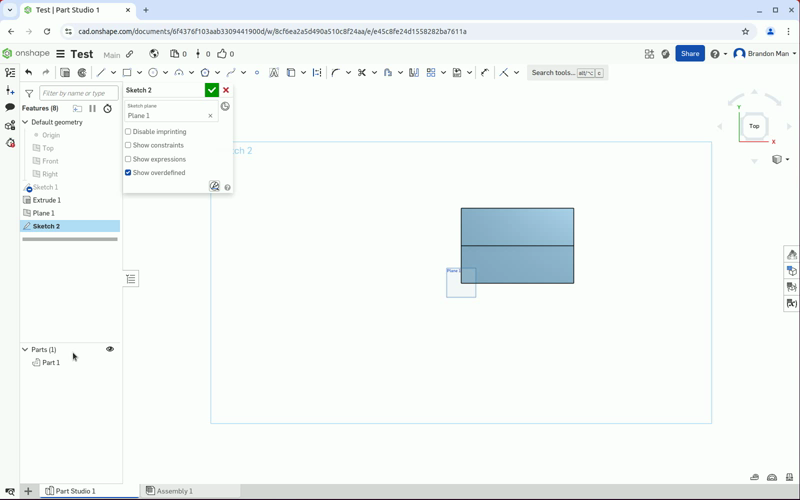
key(y)
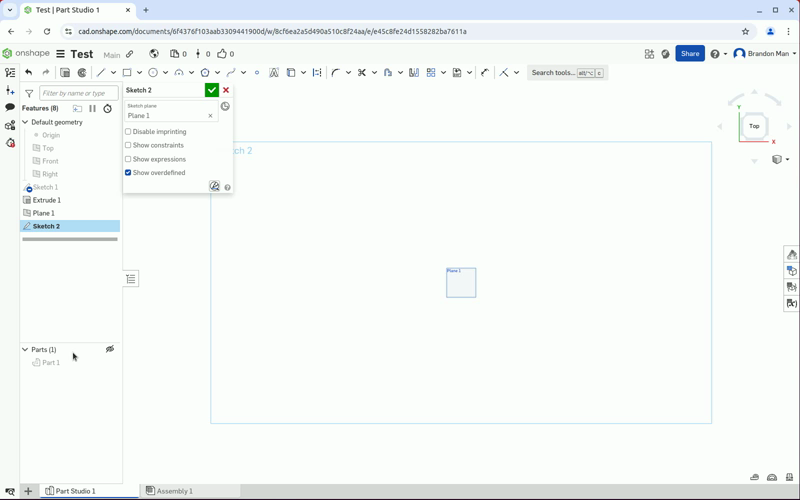
key(l)
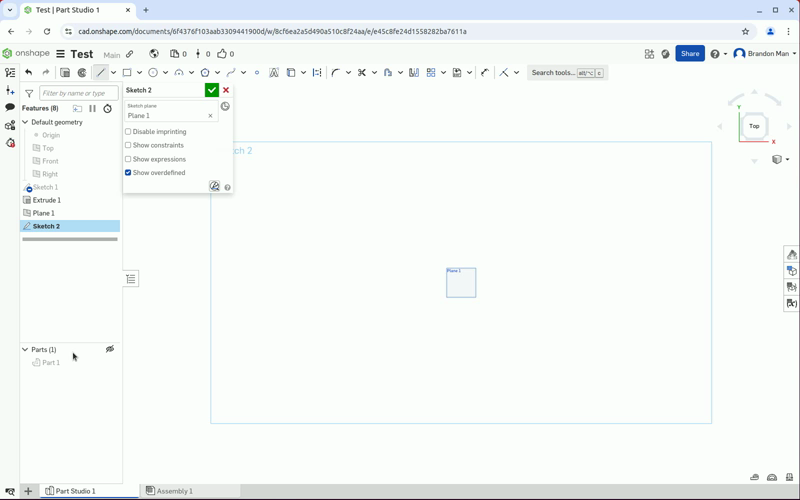
key_down(shift)
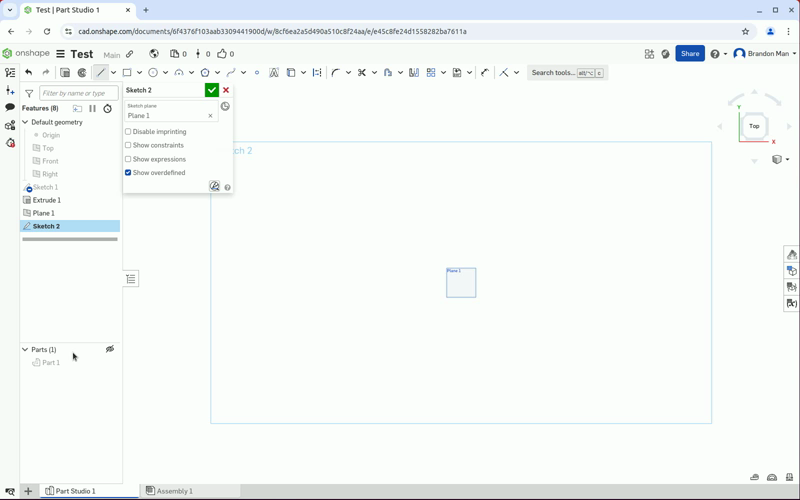
mouse_move(498, 245)
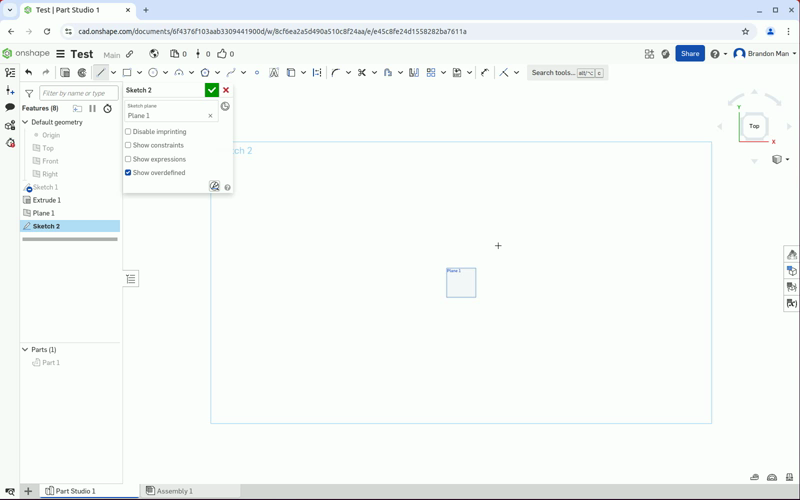
click(498, 245)
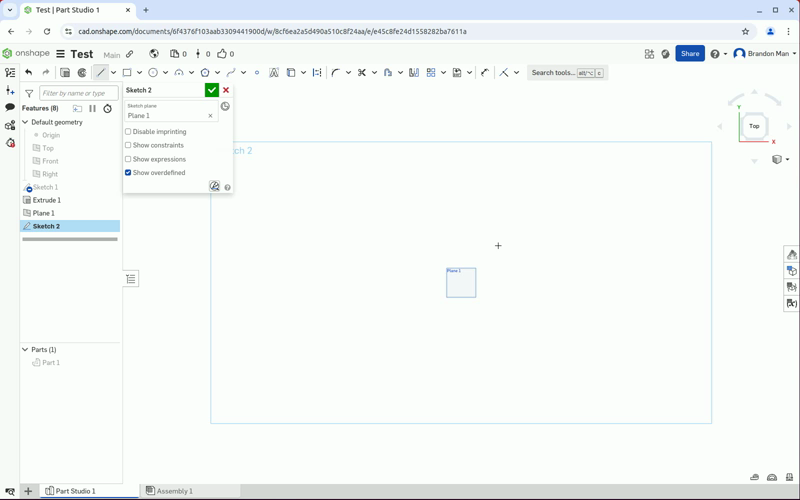
key_up(shift)
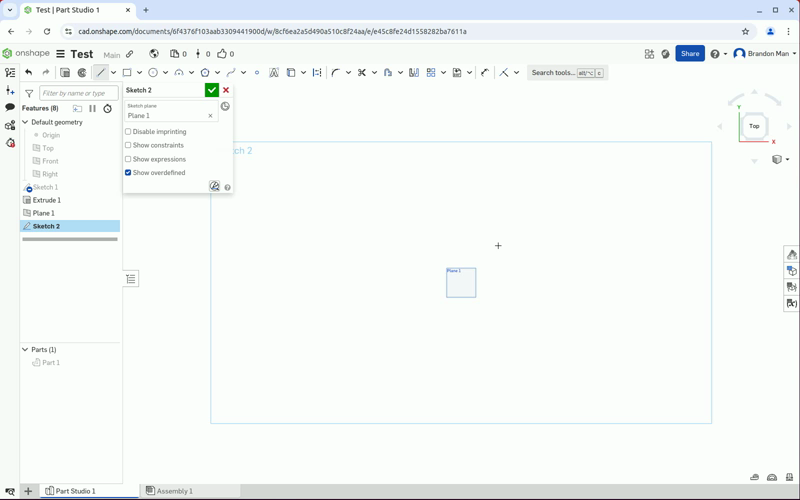
key_down(shift)
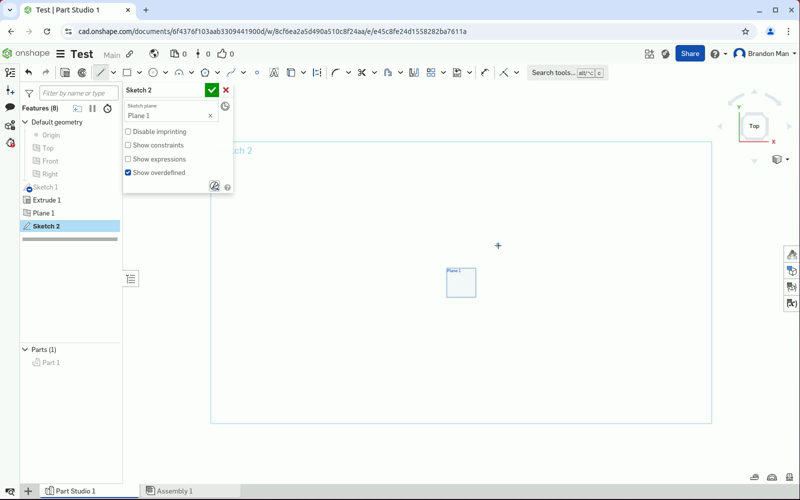
mouse_move(528, 245)
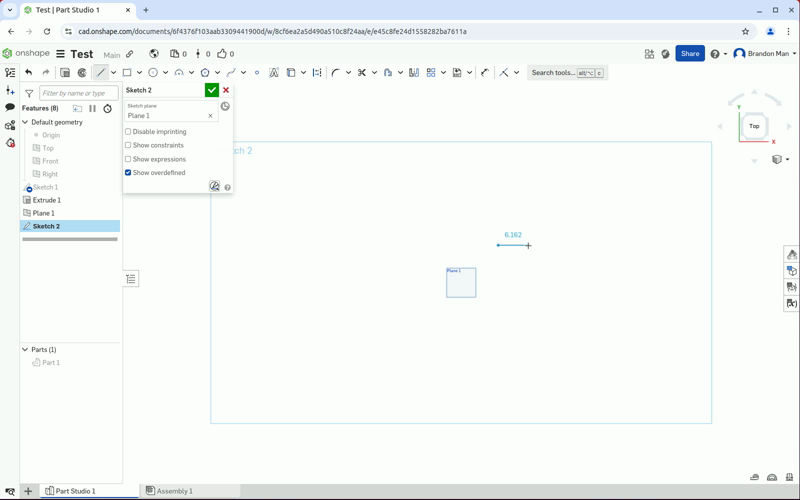
mouse_move(536, 245)
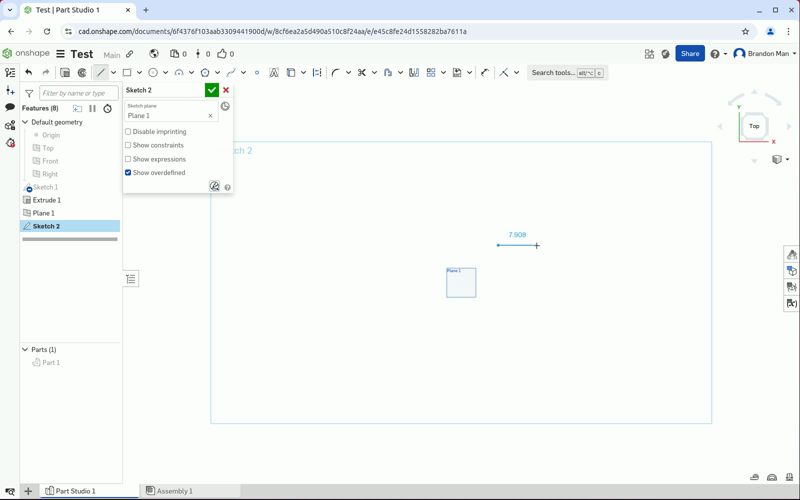
click(536, 245)
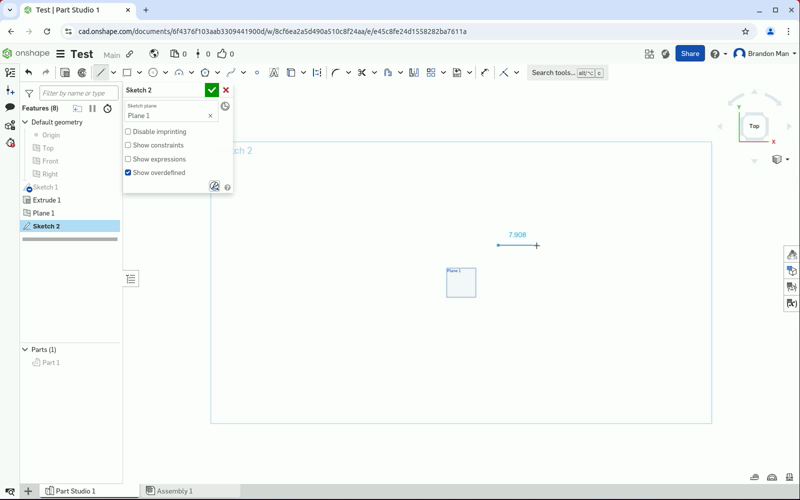
key_up(shift)
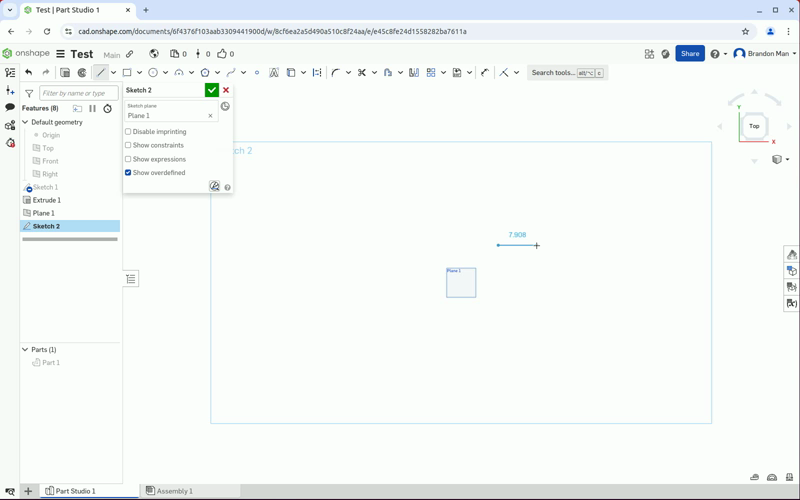
key_down(shift)
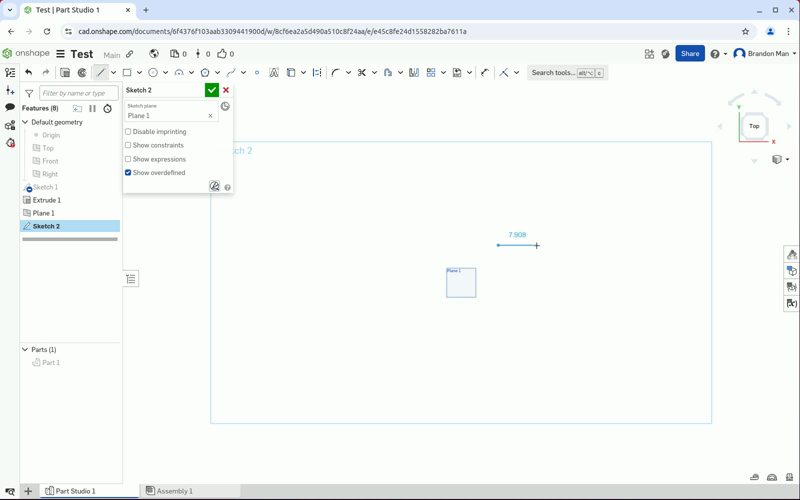
mouse_move(566, 245)
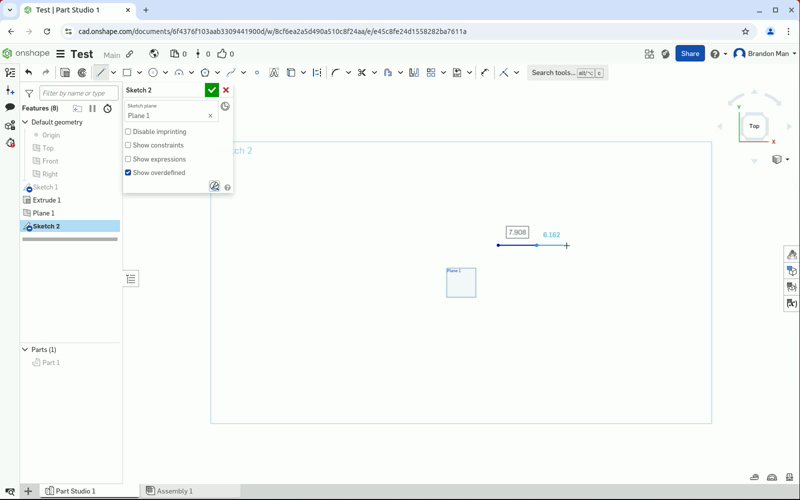
mouse_move(536, 207)
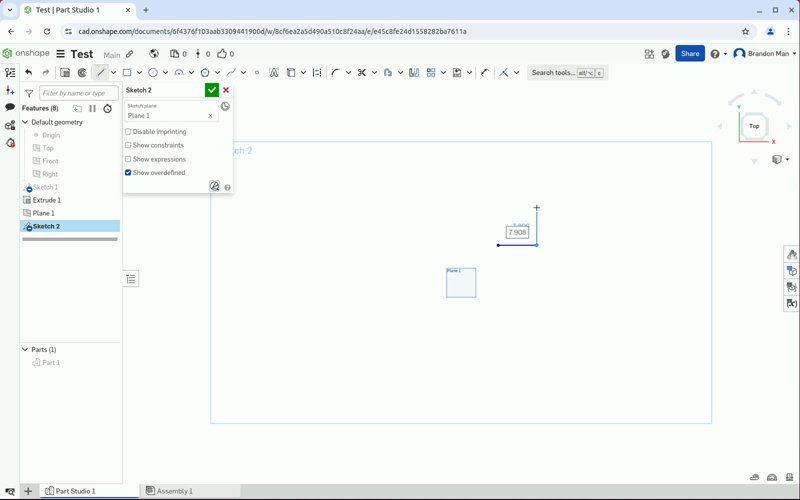
click(536, 207)
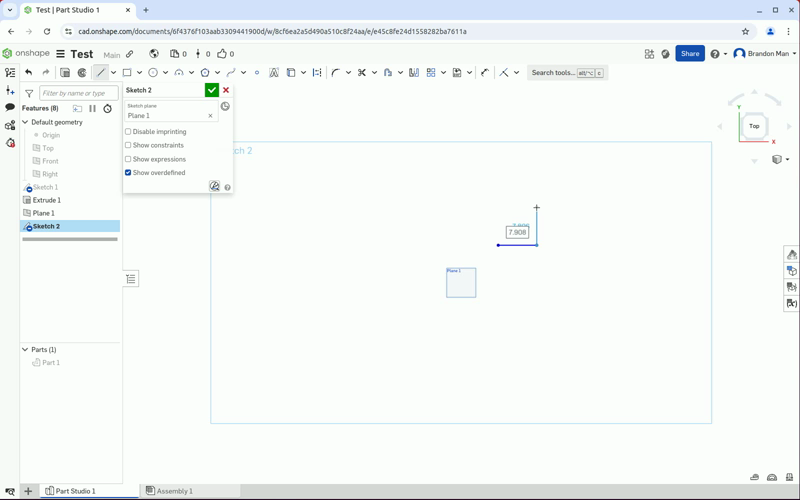
key_up(shift)
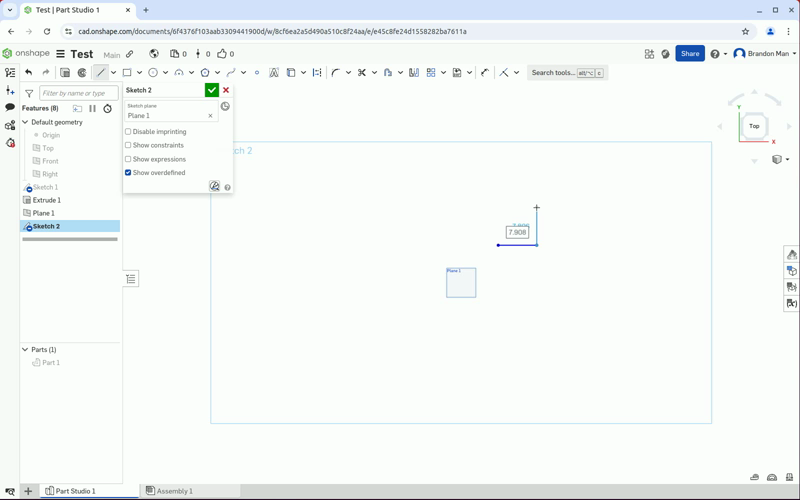
key_down(shift)
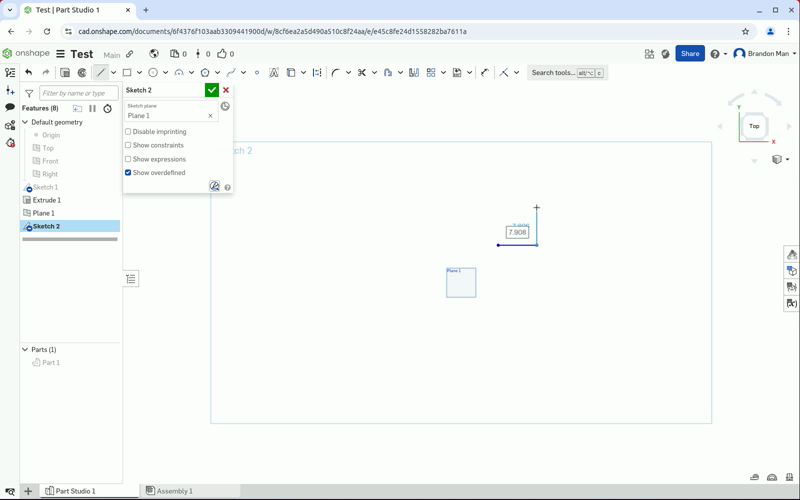
mouse_move(566, 207)
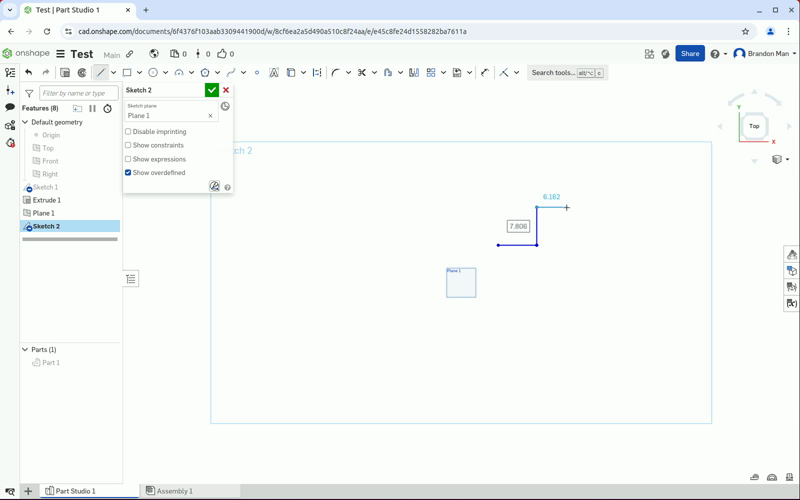
mouse_move(498, 207)
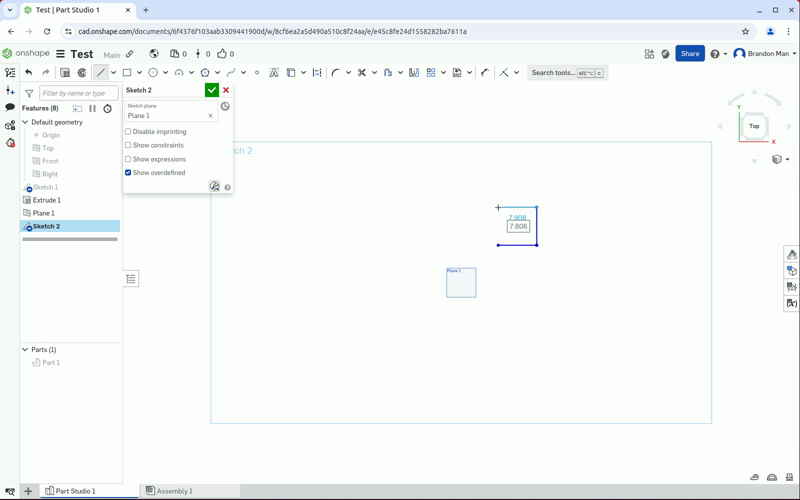
click(498, 207)
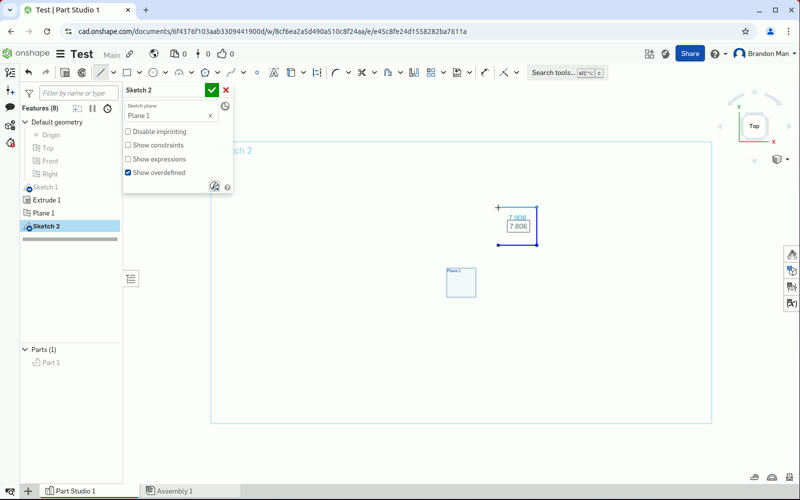
key_up(shift)
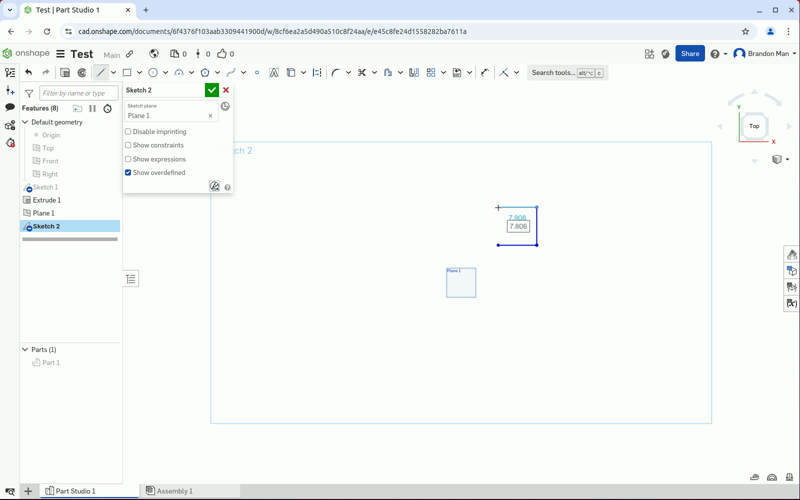
mouse_move(528, 207)
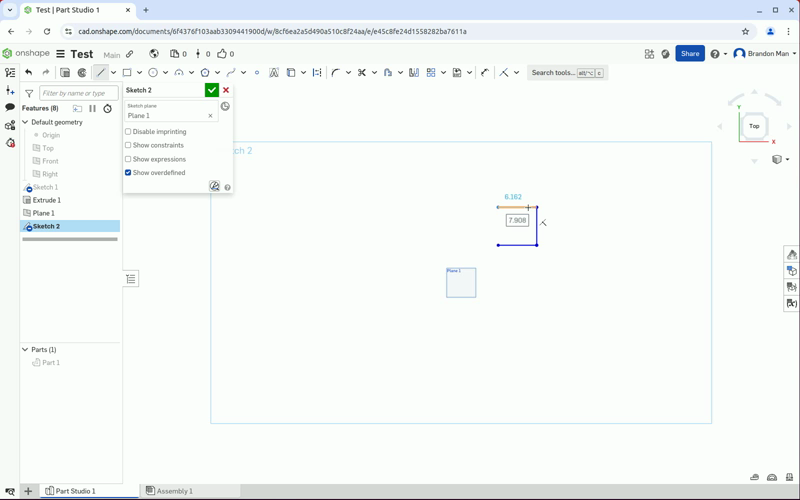
key_down(shift)
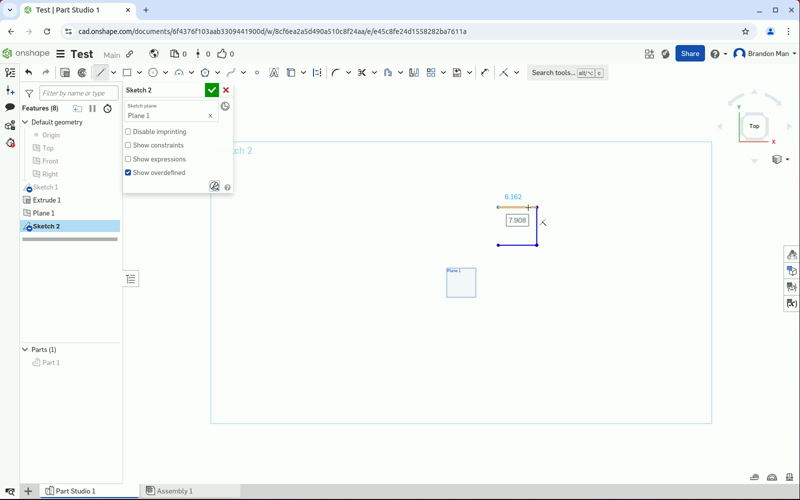
mouse_move(498, 245)
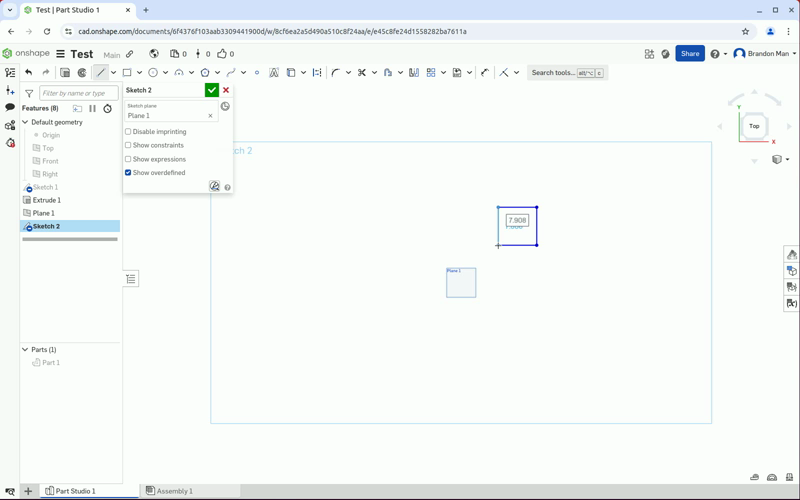
key_up(shift)
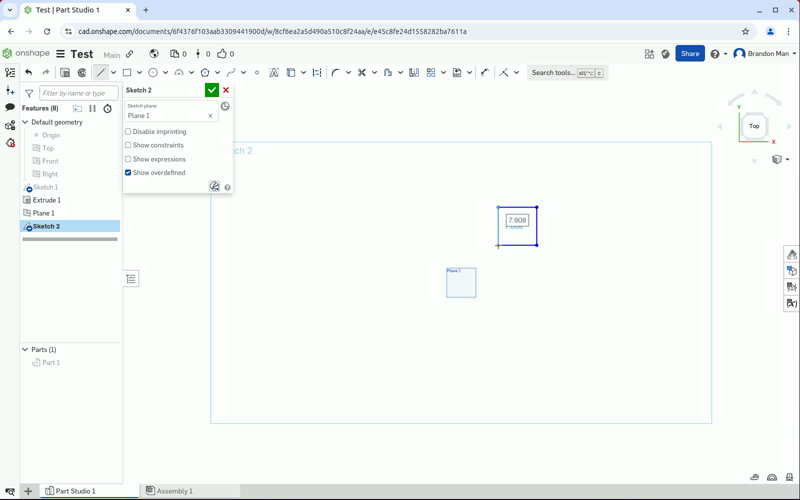
click(498, 245)
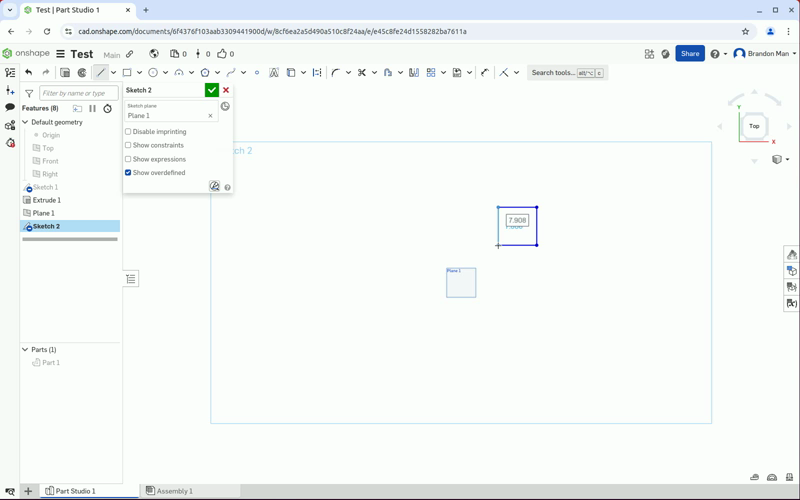
key(esc)
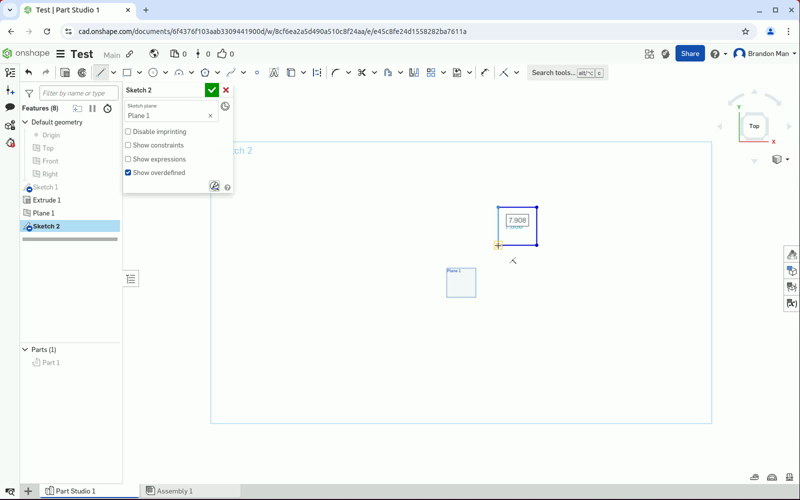
mouse_move(529, 214)
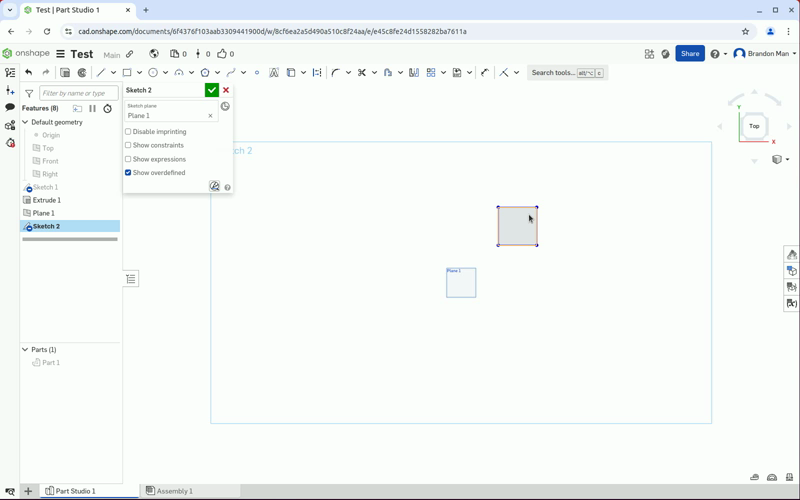
scroll(6)
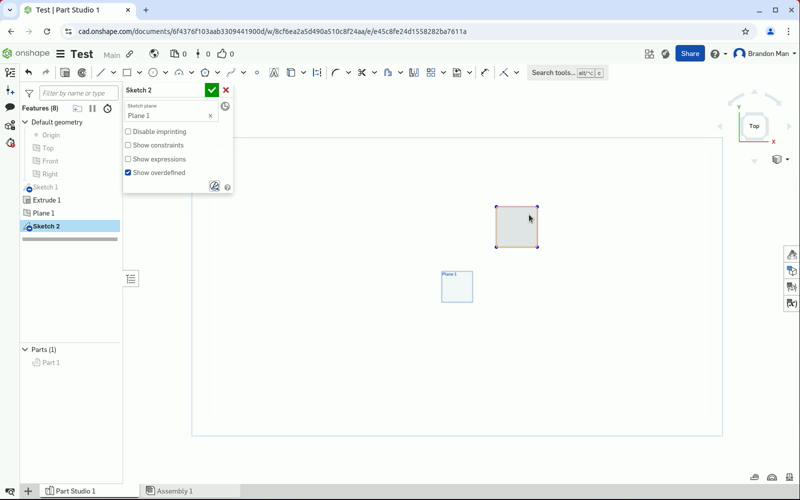
scroll(6)
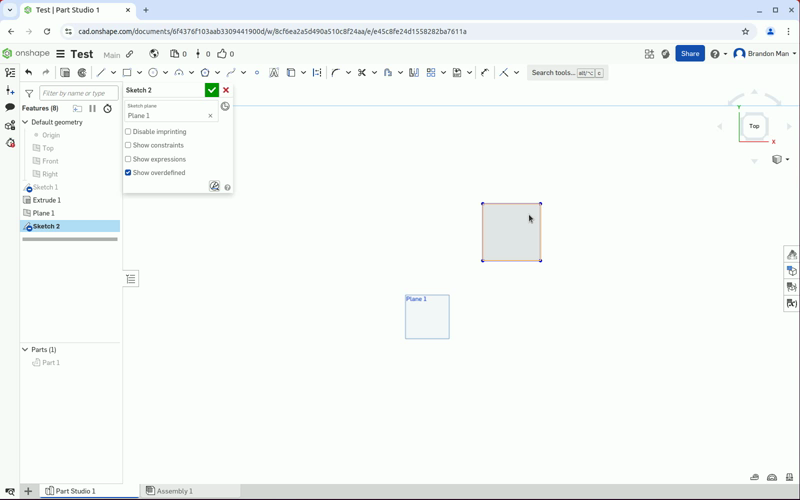
scroll(6)
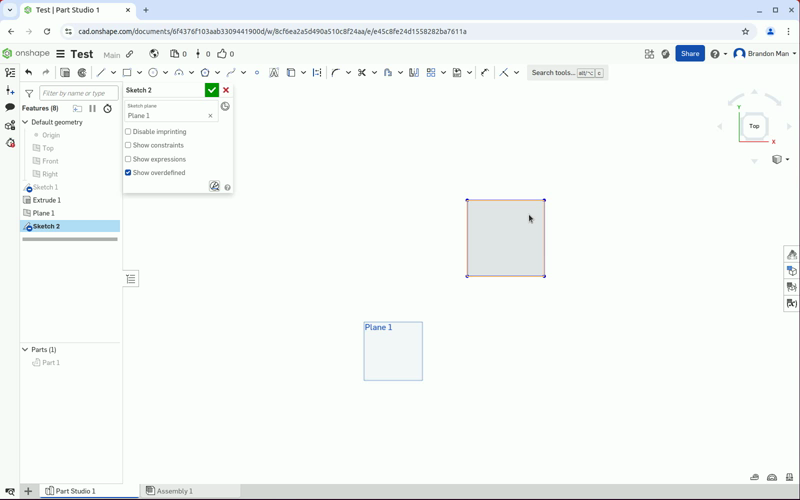
scroll(6)
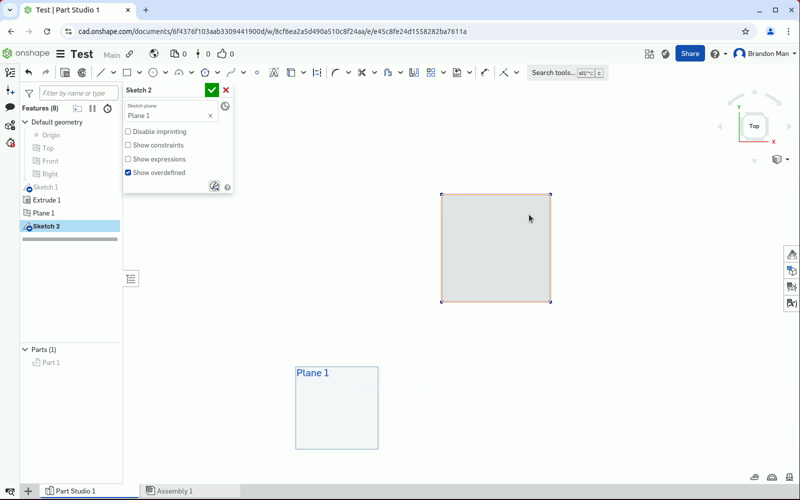
scroll(6)
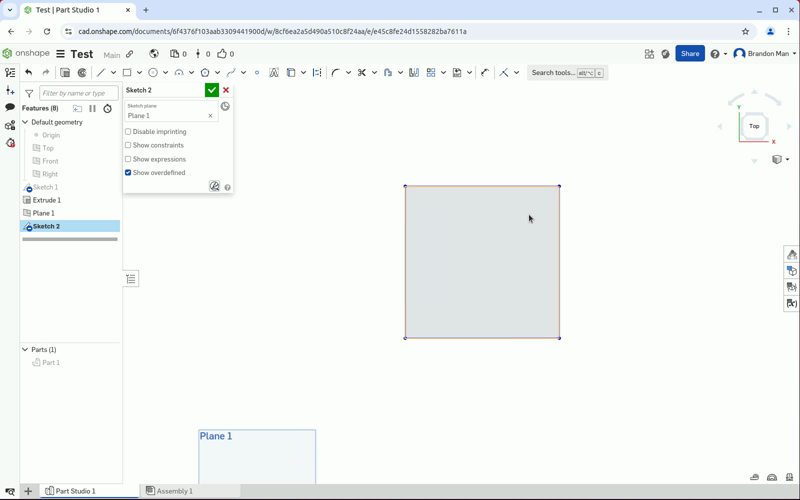
scroll(6)
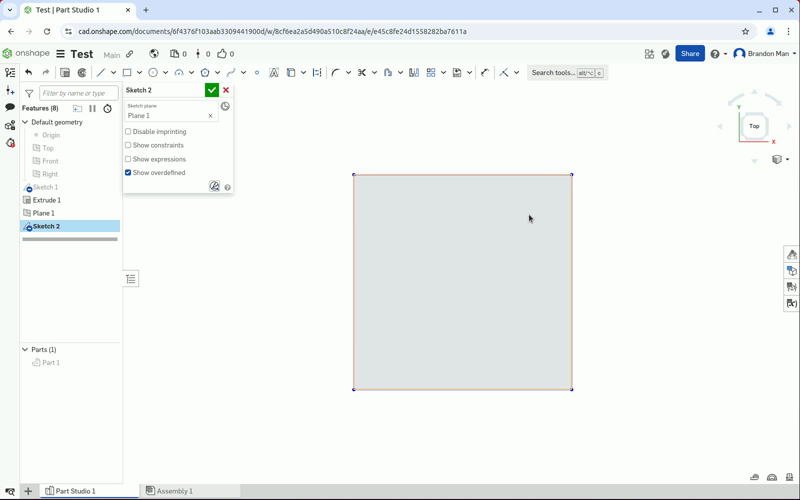
scroll(6)
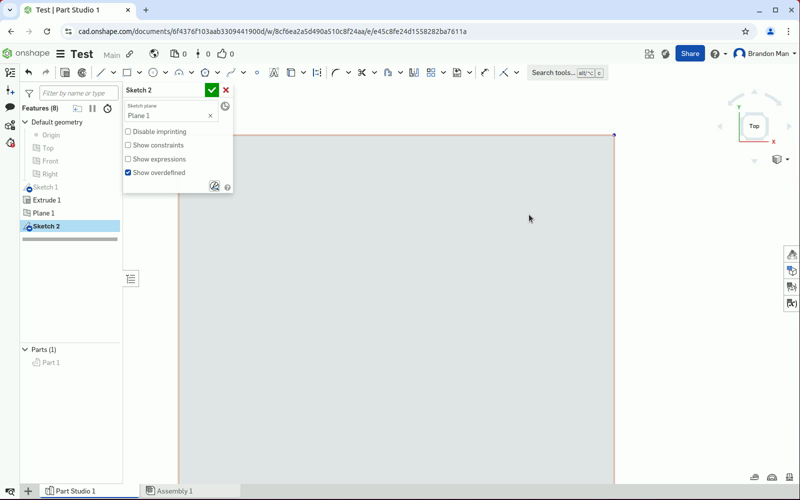
click(529, 214)
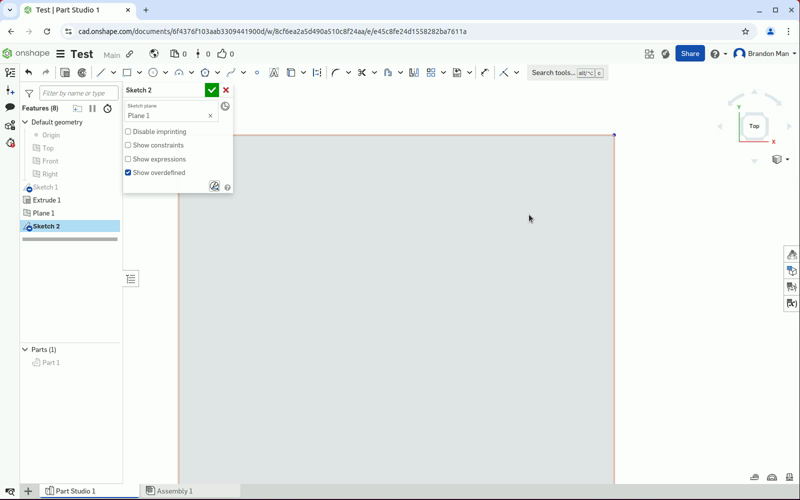
scroll(-6)
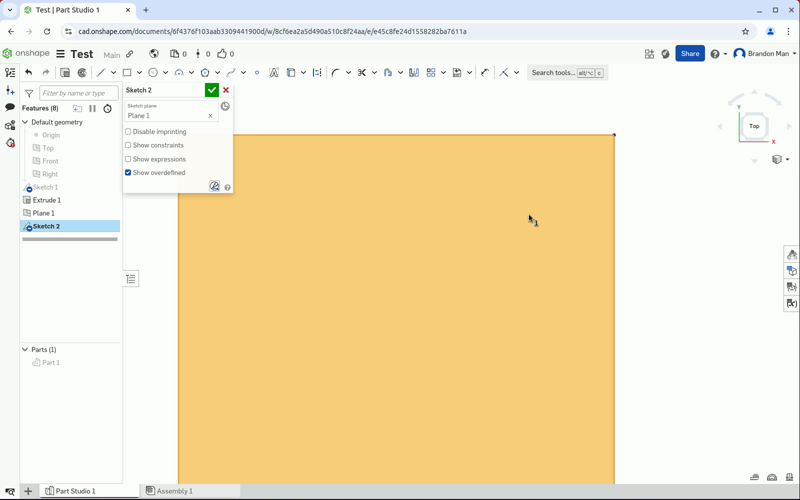
scroll(-6)
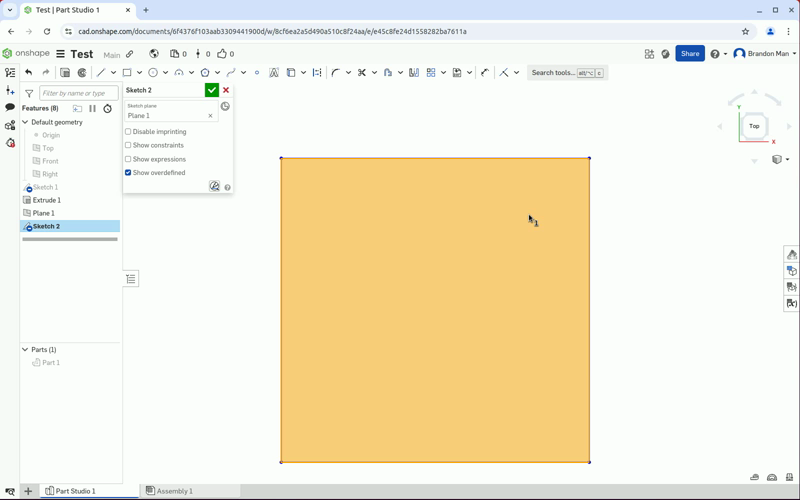
scroll(-6)
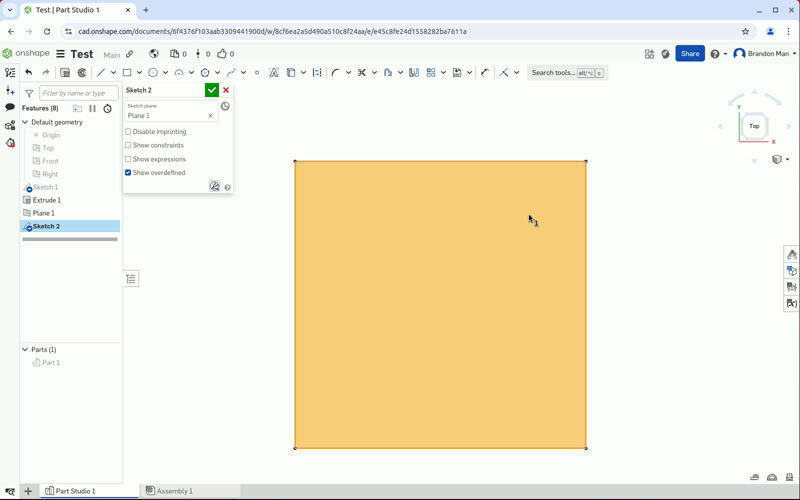
scroll(-6)
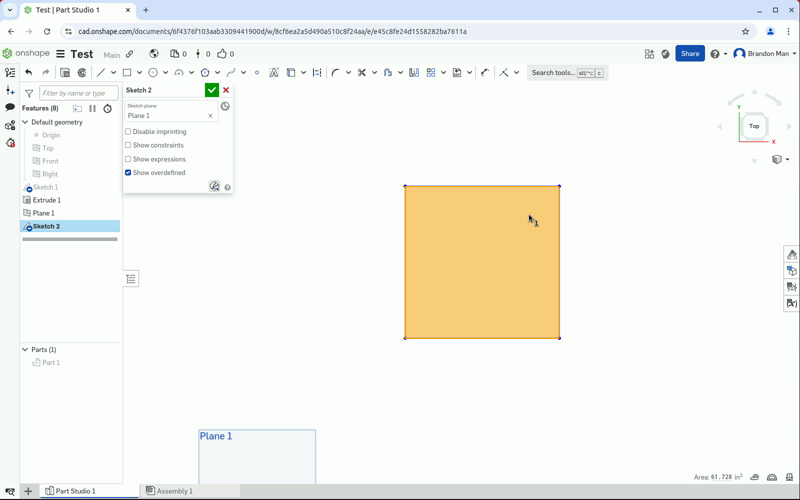
scroll(-6)
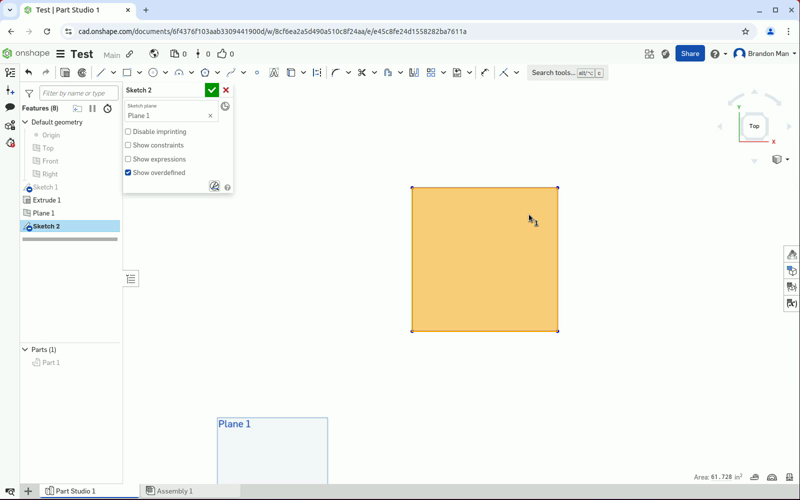
scroll(-6)
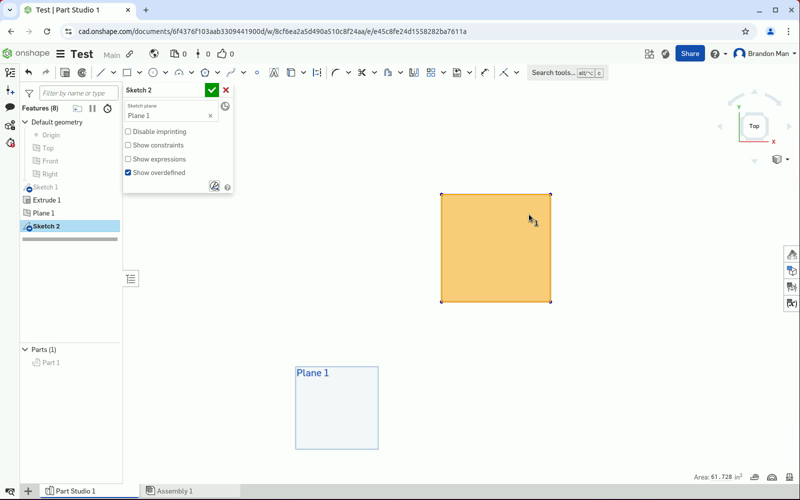
scroll(-6)
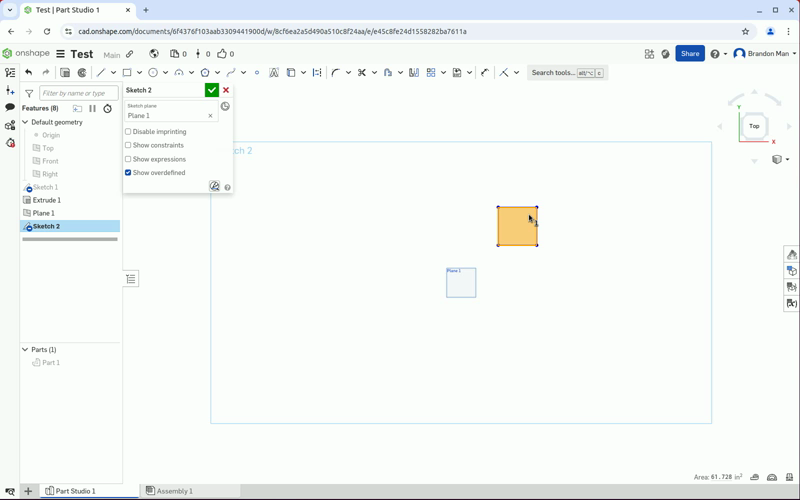
mouse_move(73, 352)
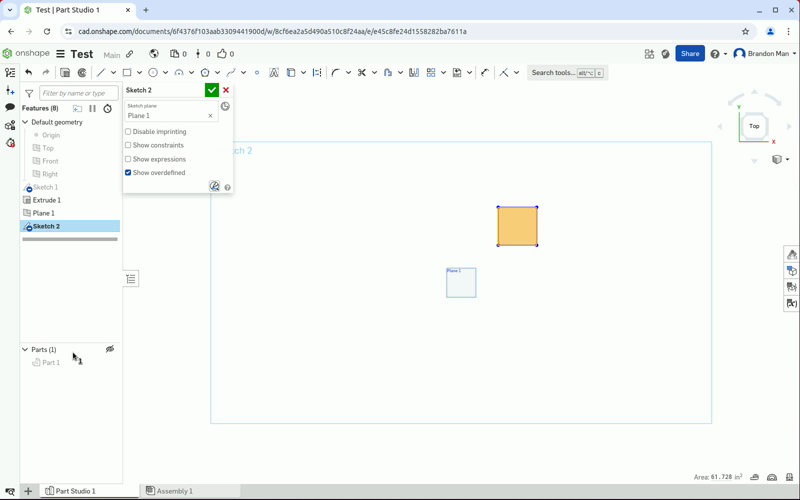
key(shift+y)
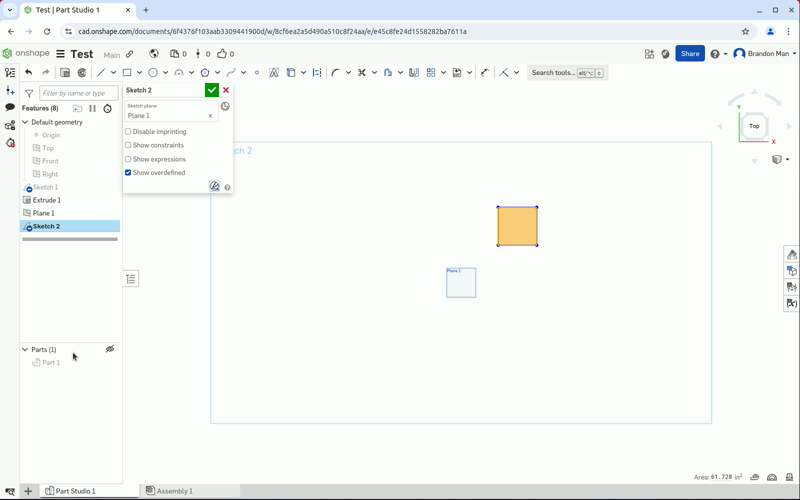
key(shift+e)
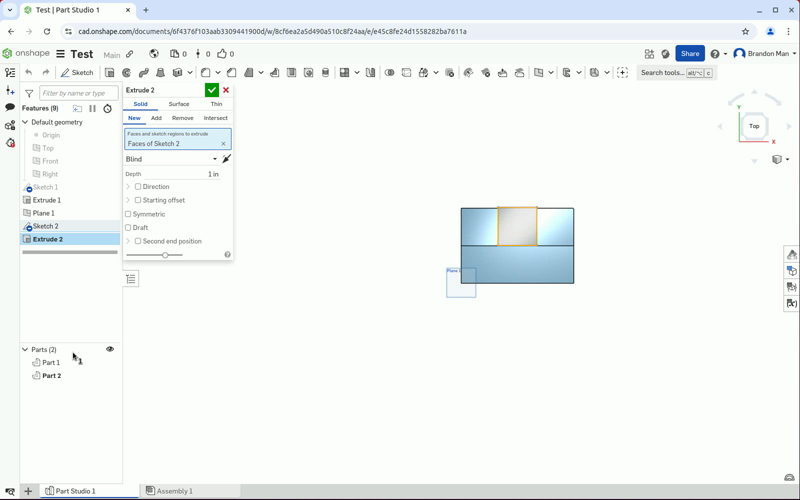
mouse_move(143, 106)
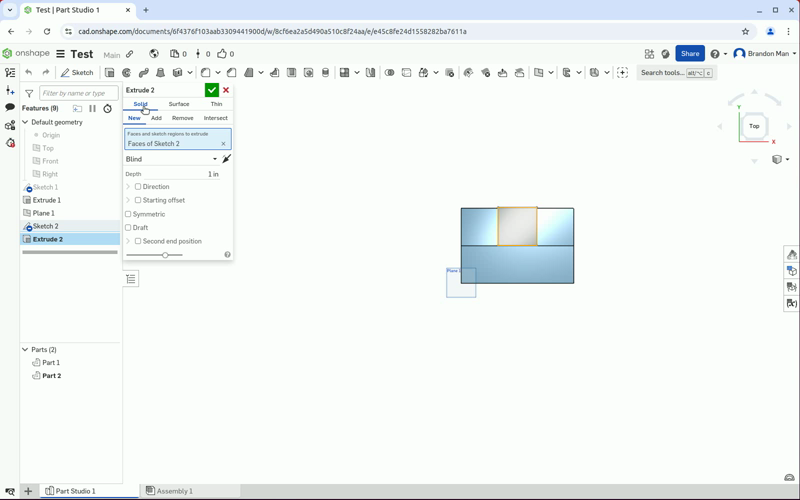
click(143, 106)
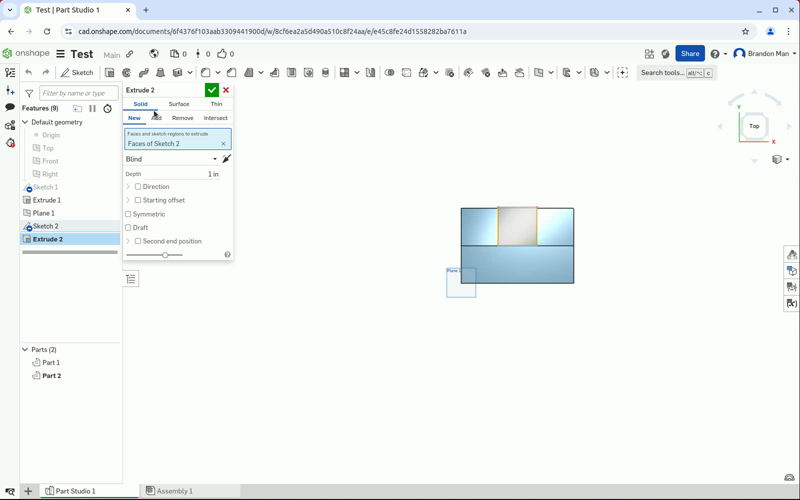
mouse_move(186, 120)
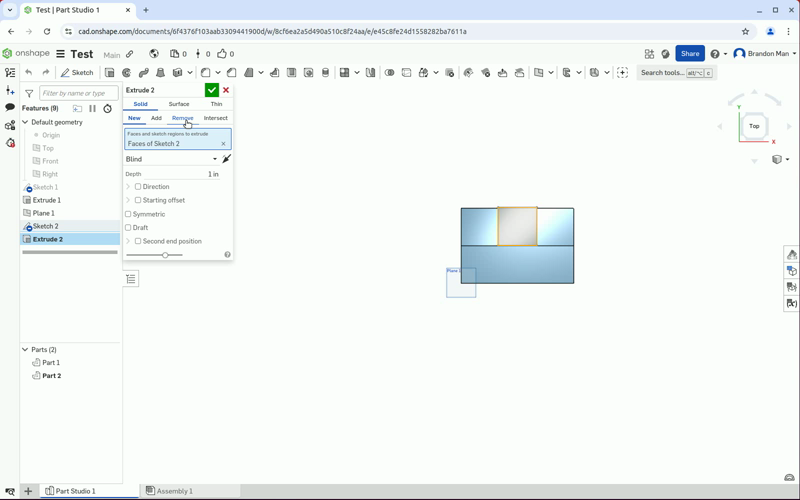
click(186, 120)
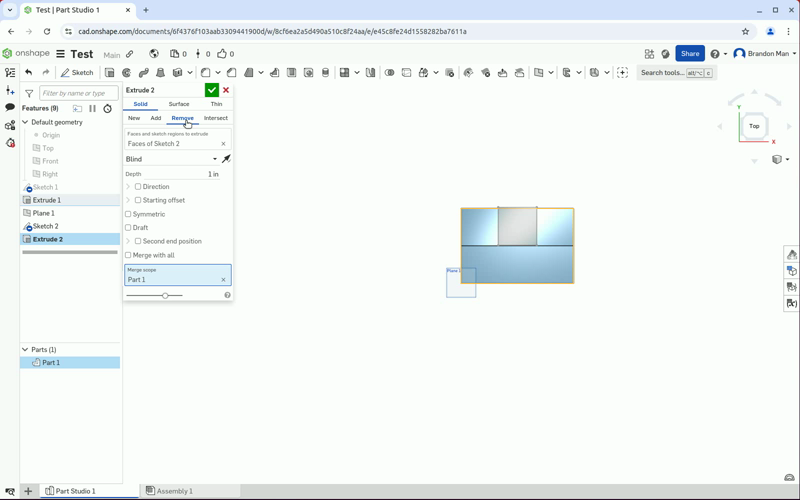
key(tab, 4)
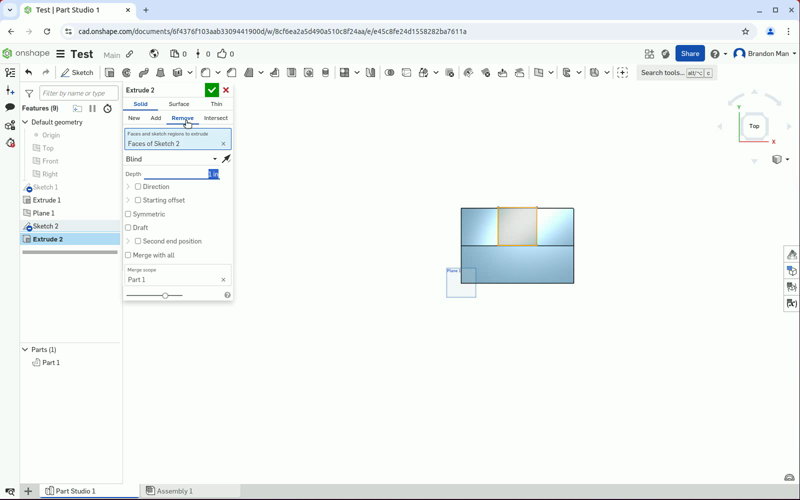
text(3.851)
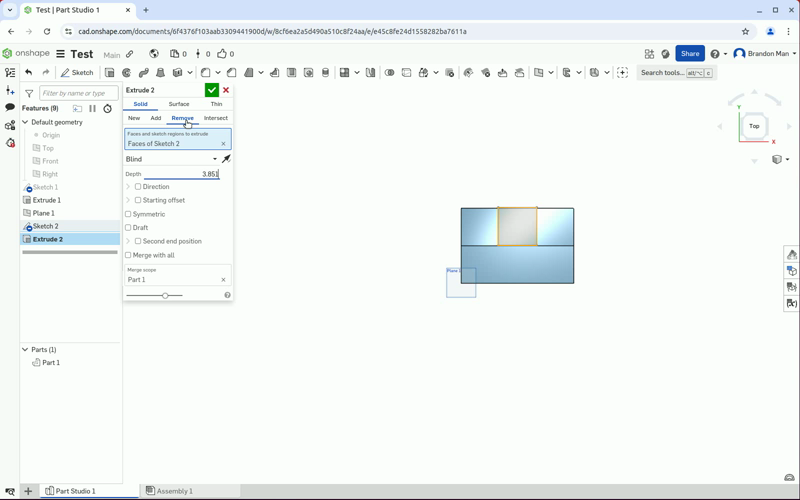
key(tab, 6)
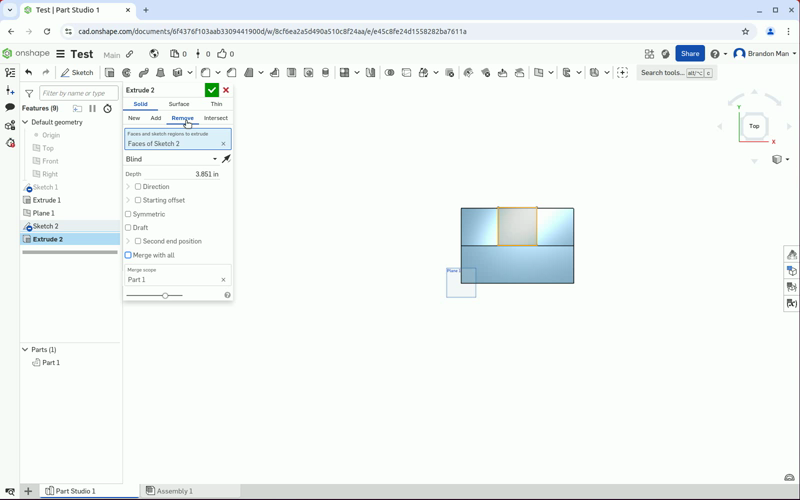
key(space)
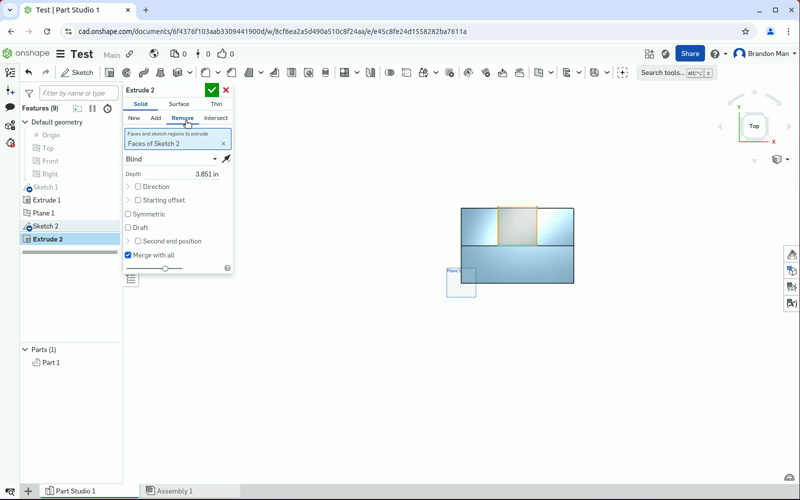
key(enter)
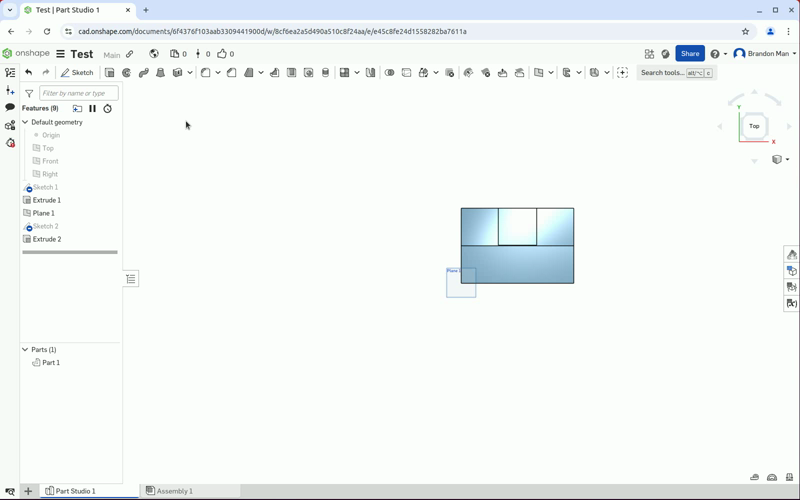
key(shift+h)
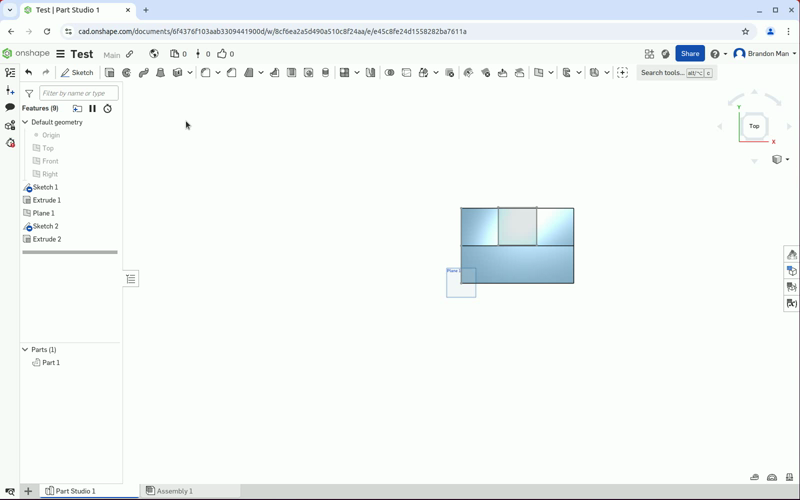
key(shift+h)
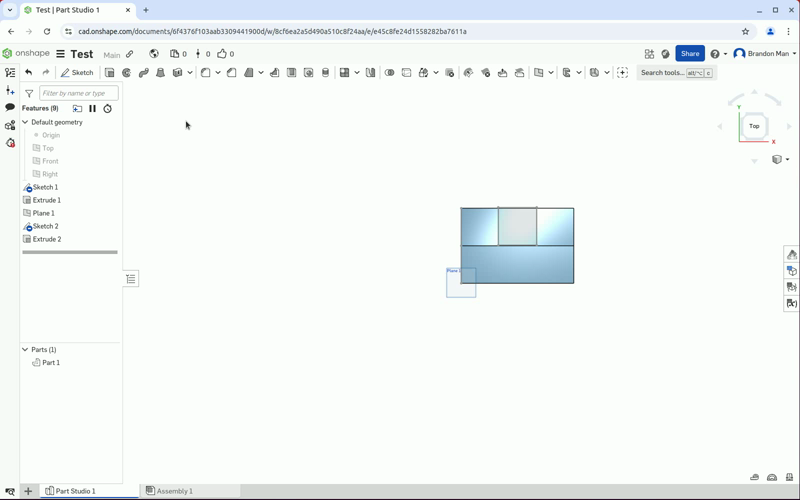
key(shift+7)
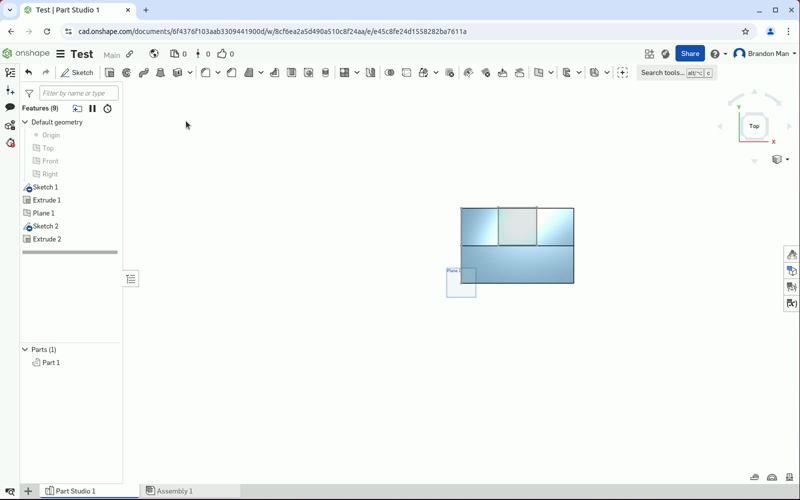
key(up, 3)
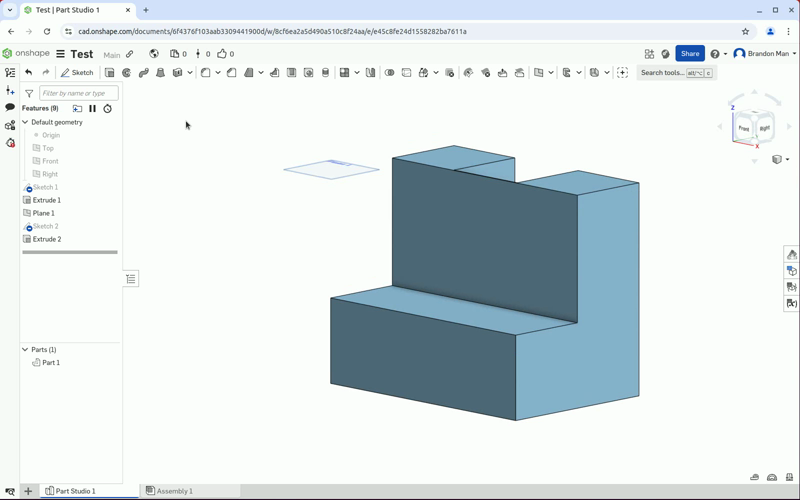
key(left, 3)
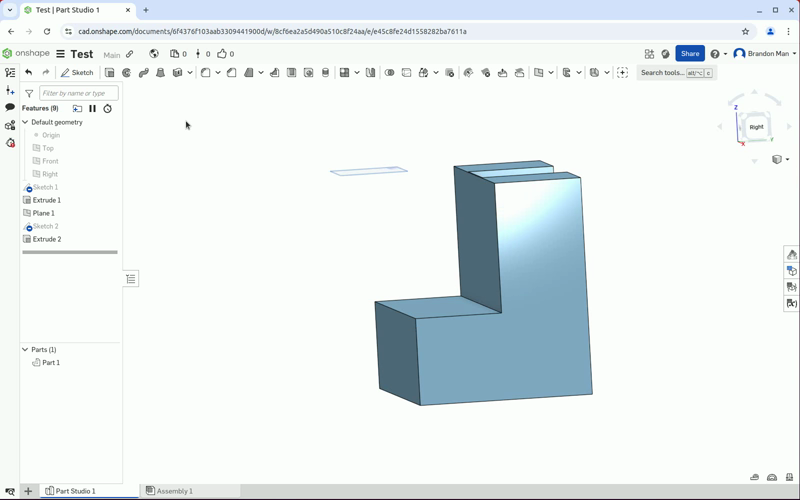
key(right, 3)
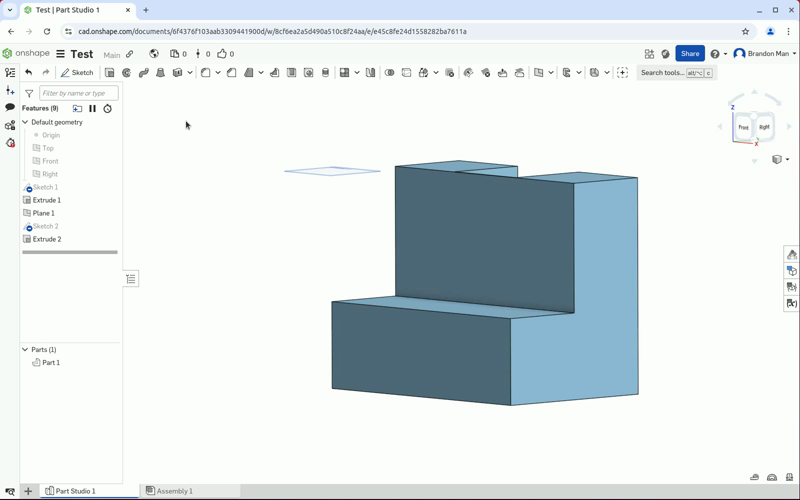
key(down, 3)
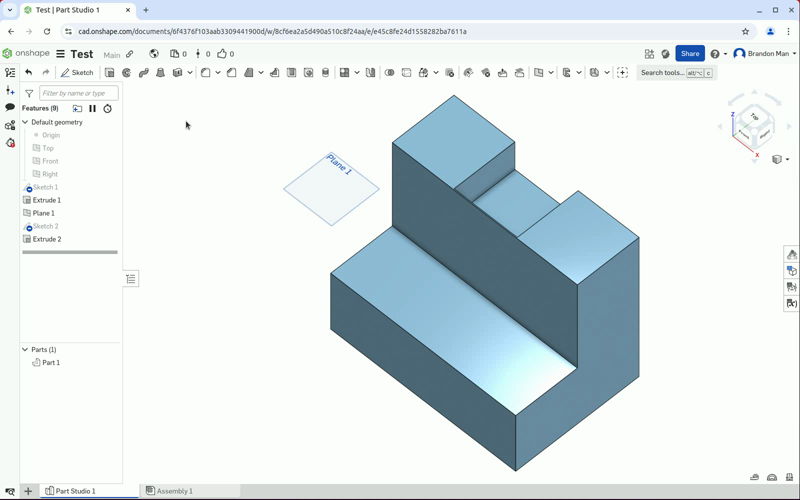
mouse_move(73, 189)
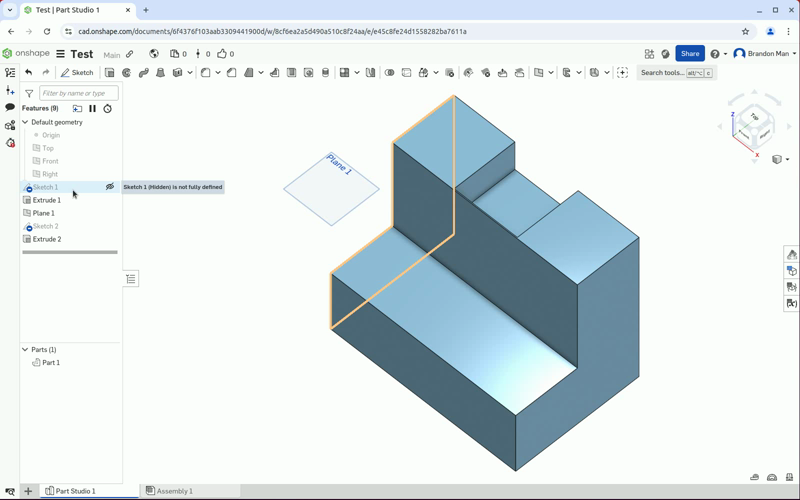
click(73, 189)